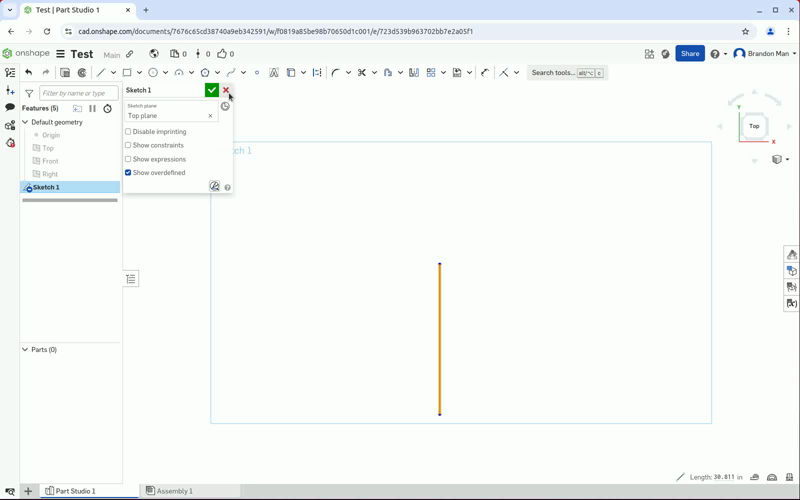
key(shift+h)
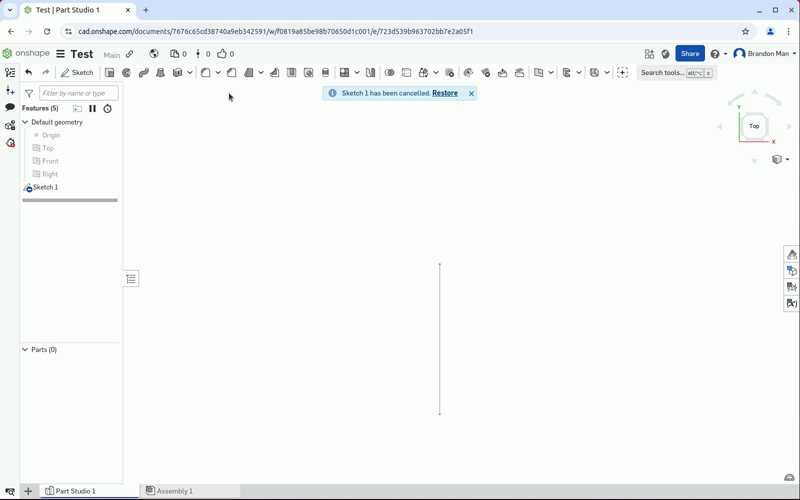
mouse_move(73, 352)
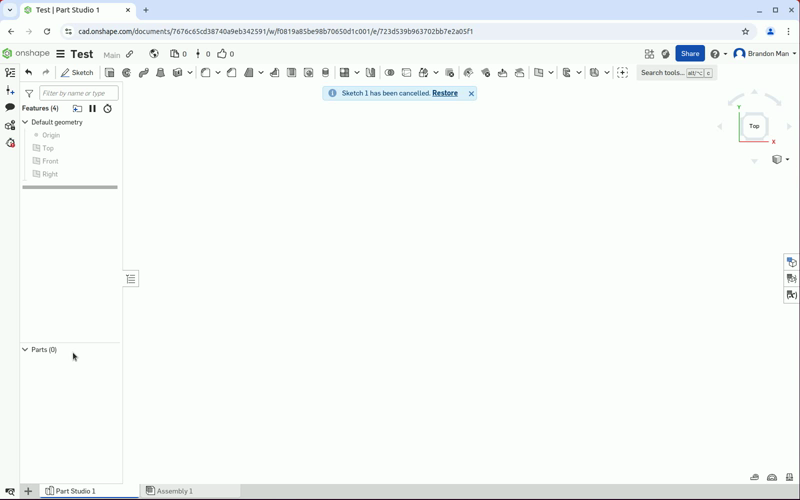
key(y)
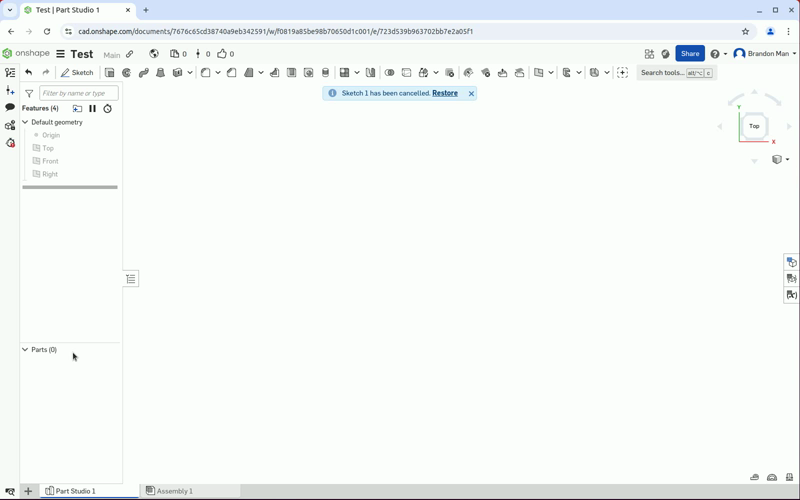
key(shift+p)
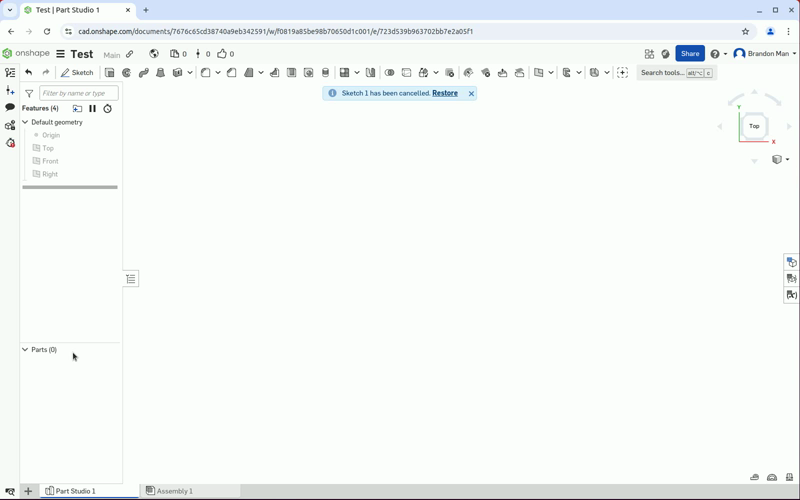
key(space)
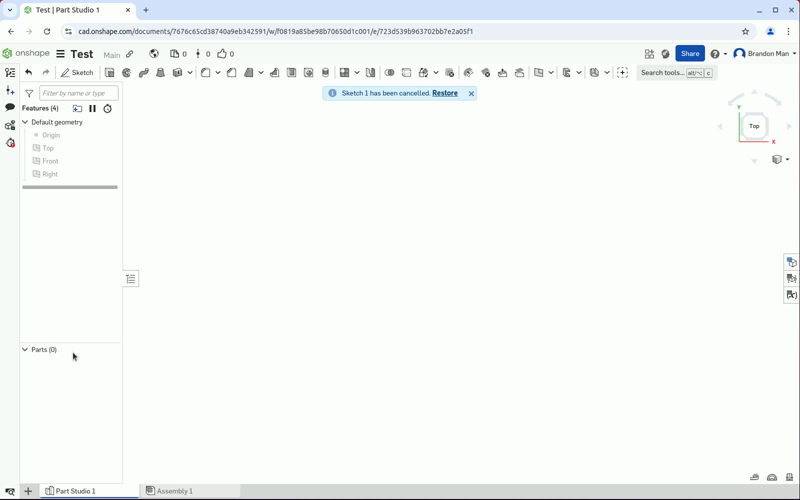
key_down(shift)
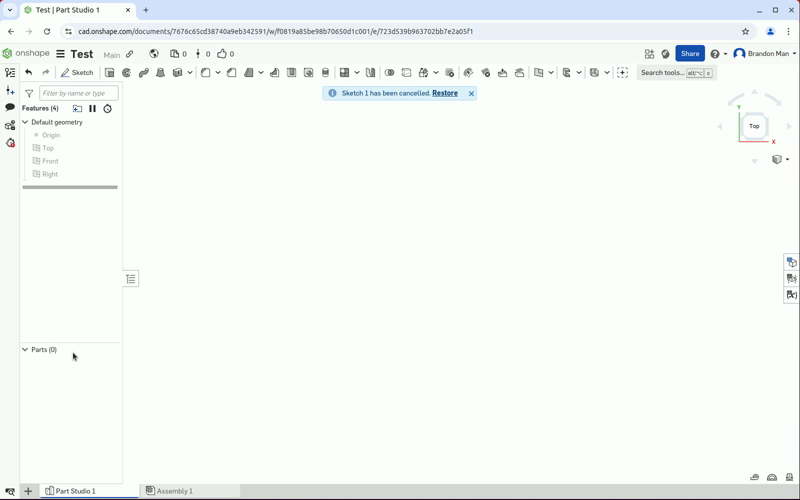
key(up)
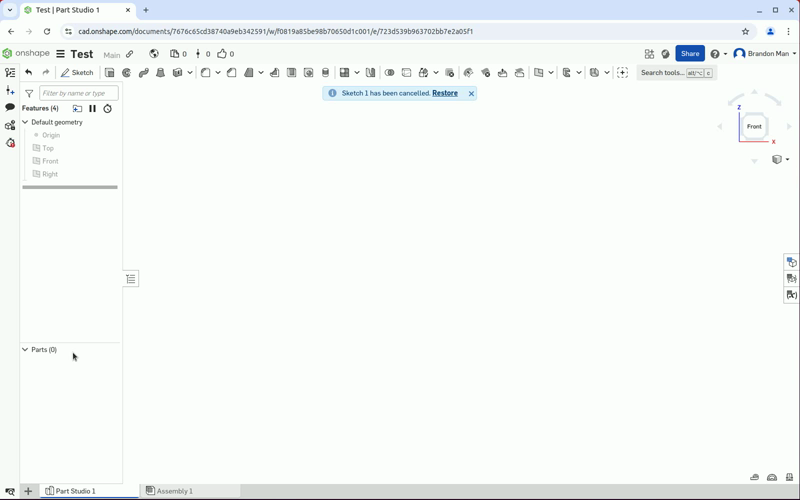
key_up(shift)
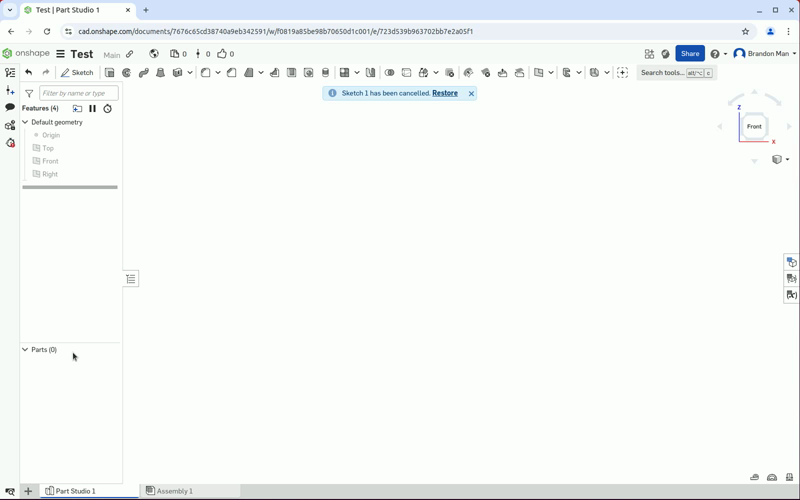
mouse_move(73, 352)
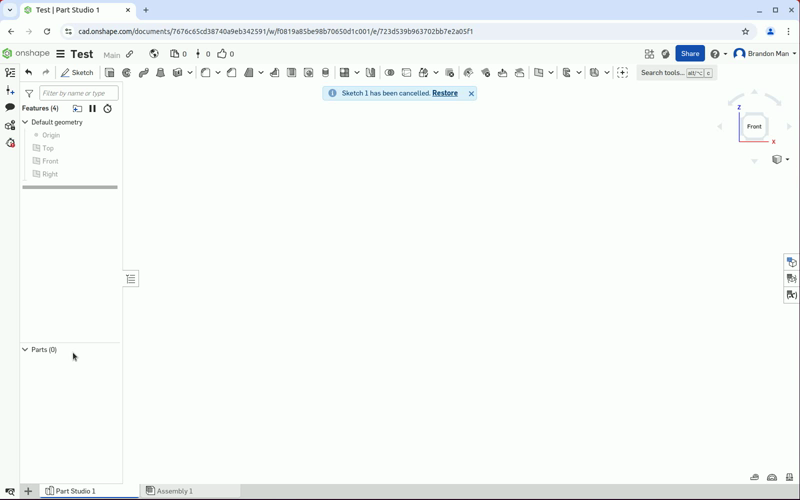
key(shift+y)
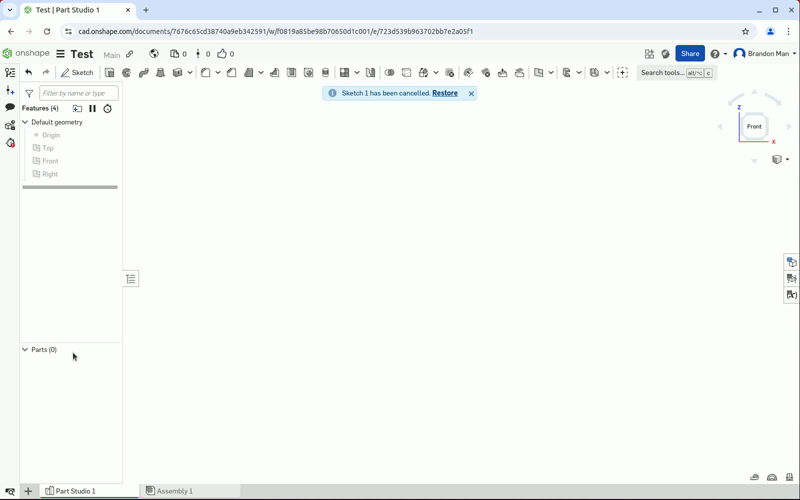
key(shift+s)
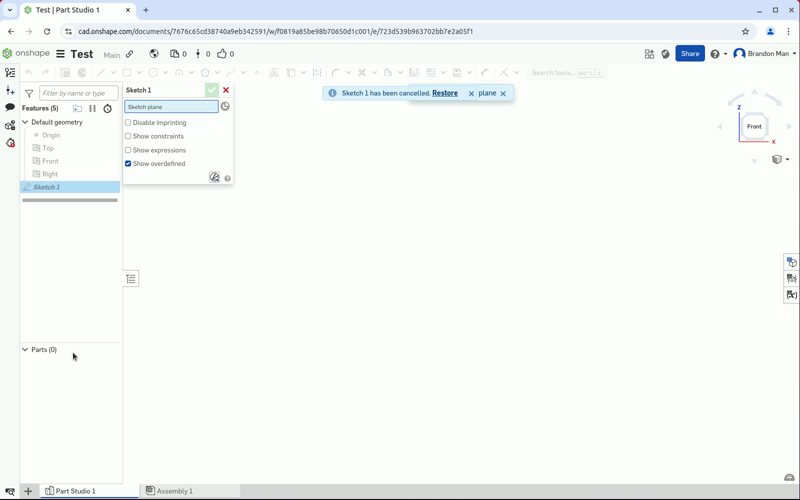
mouse_move(73, 163)
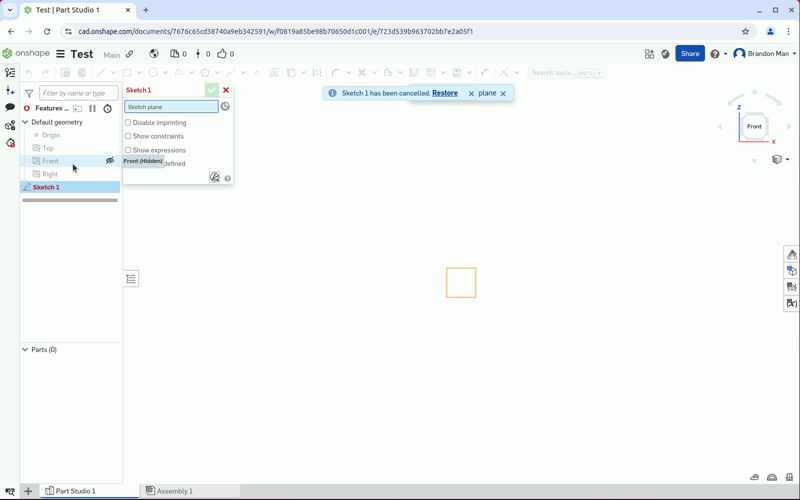
click(73, 163)
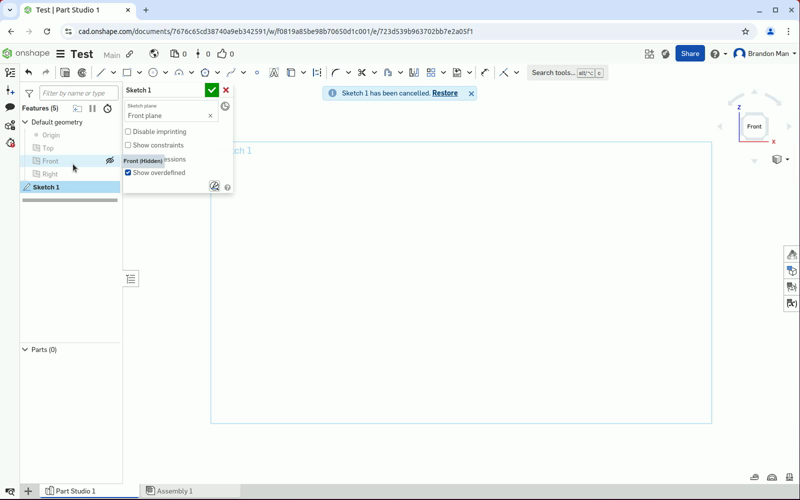
mouse_move(73, 352)
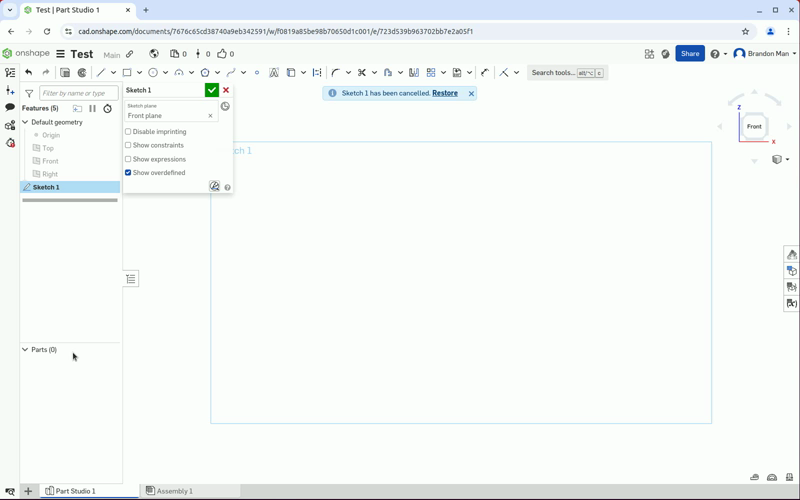
key(y)
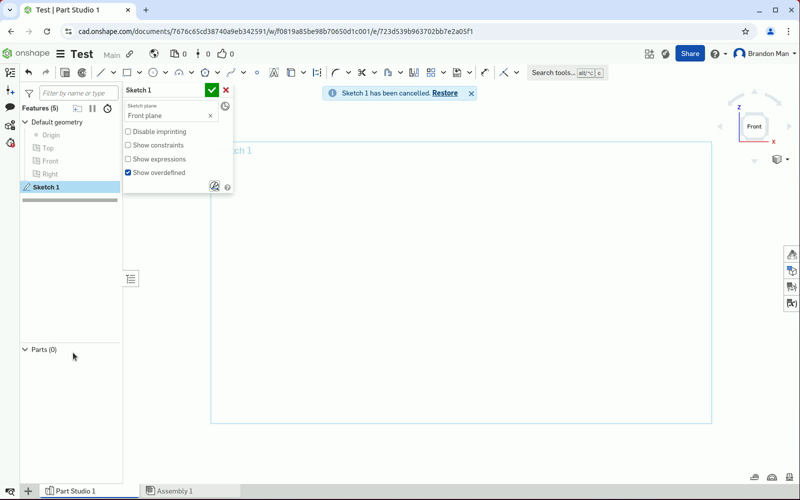
key(l)
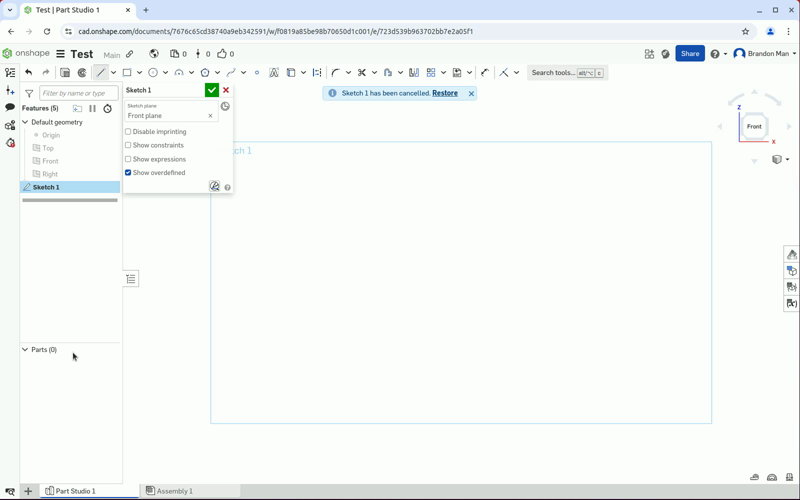
key_down(shift)
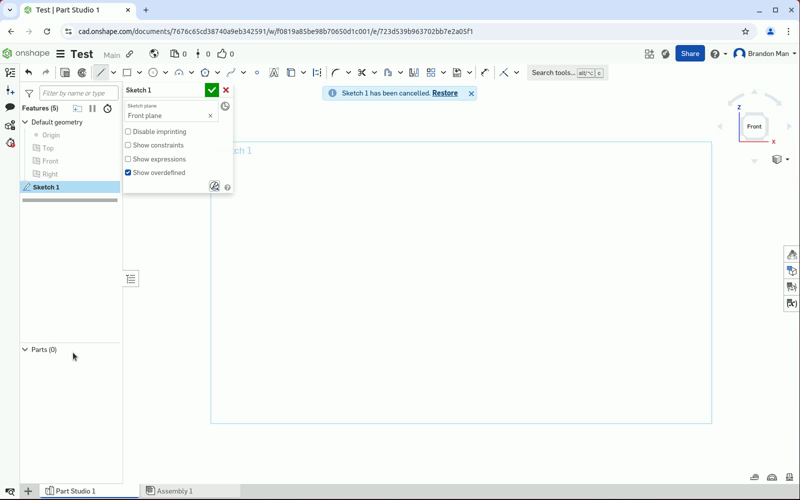
mouse_move(348, 347)
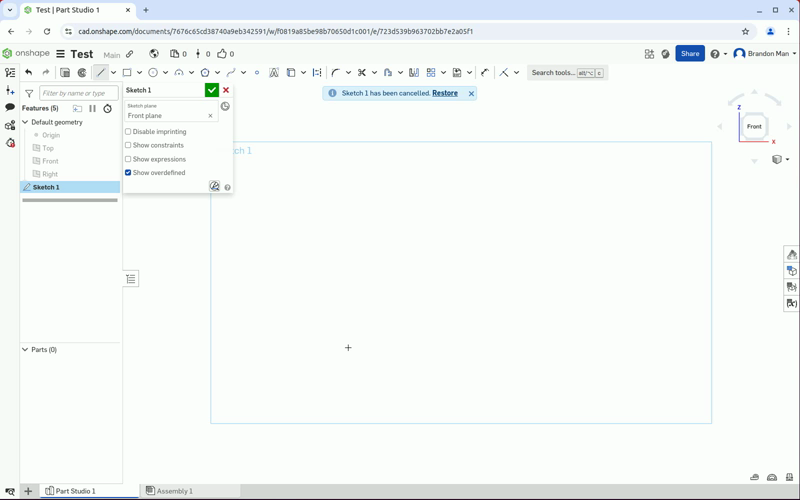
click(348, 347)
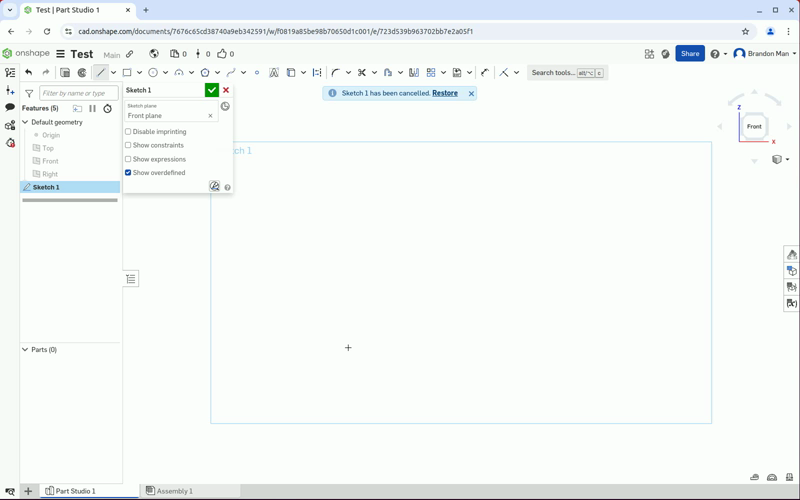
key_up(shift)
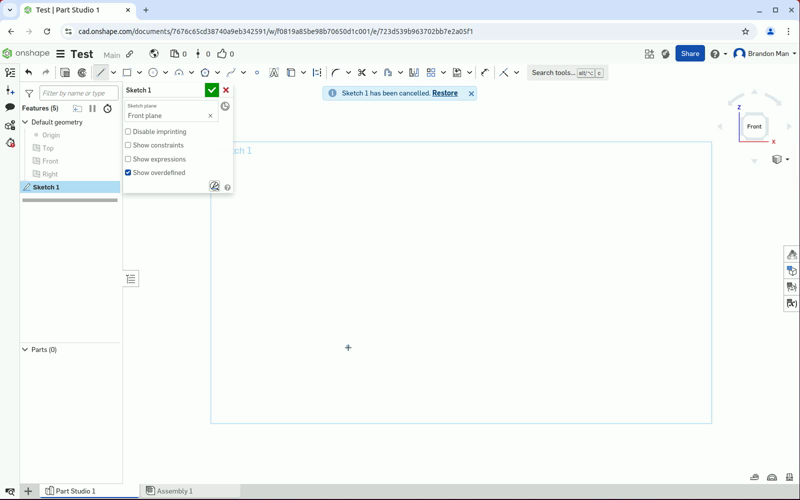
key_down(shift)
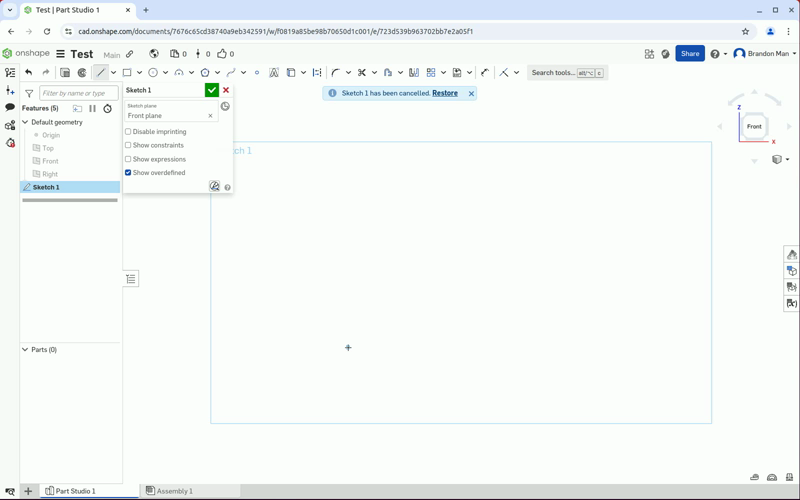
mouse_move(572, 347)
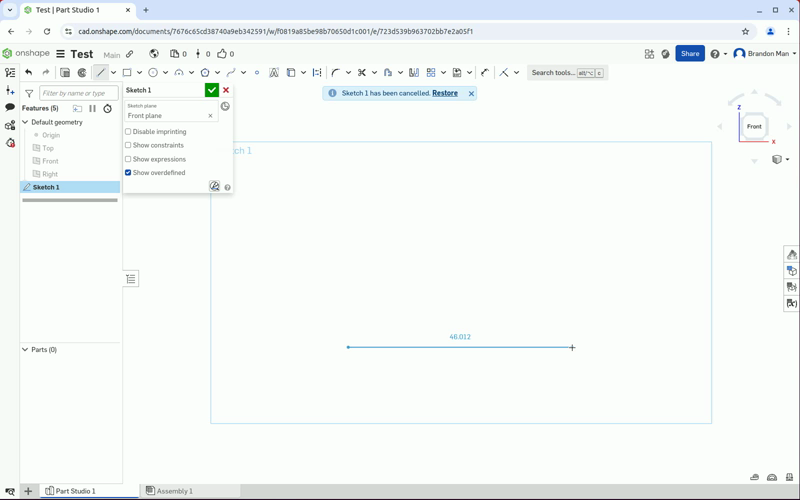
click(572, 347)
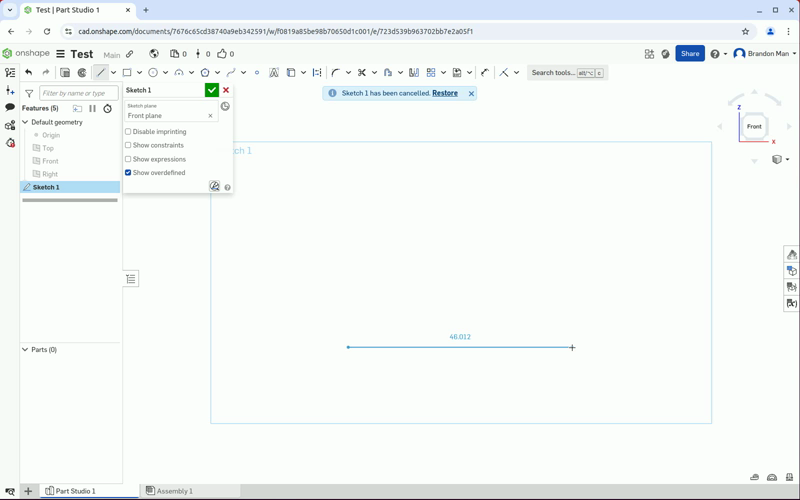
key_up(shift)
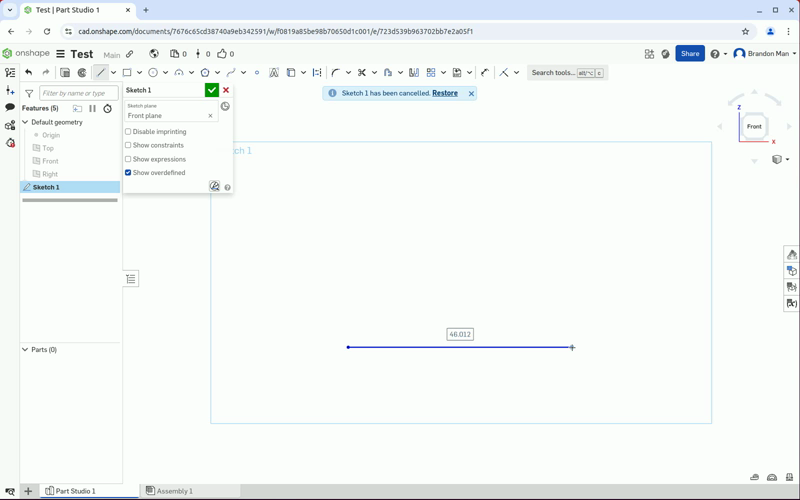
key_down(shift)
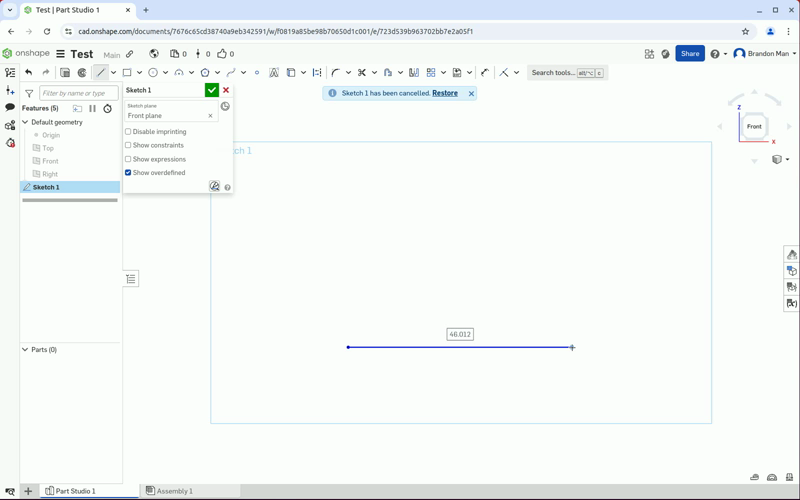
mouse_move(572, 217)
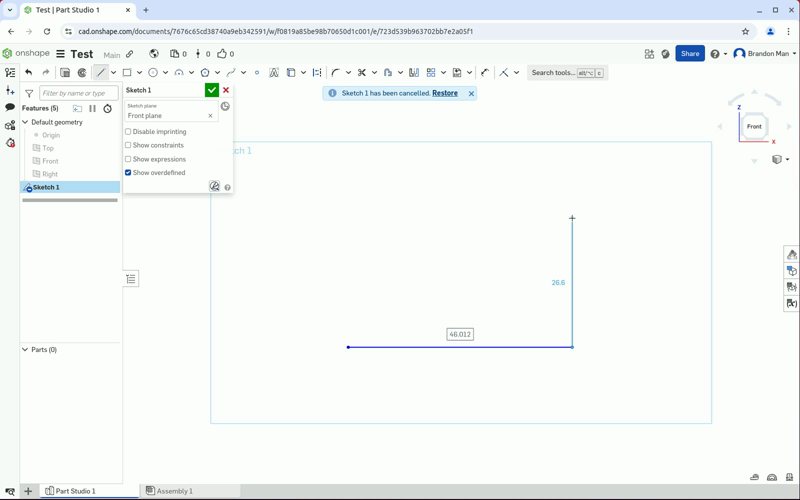
click(572, 217)
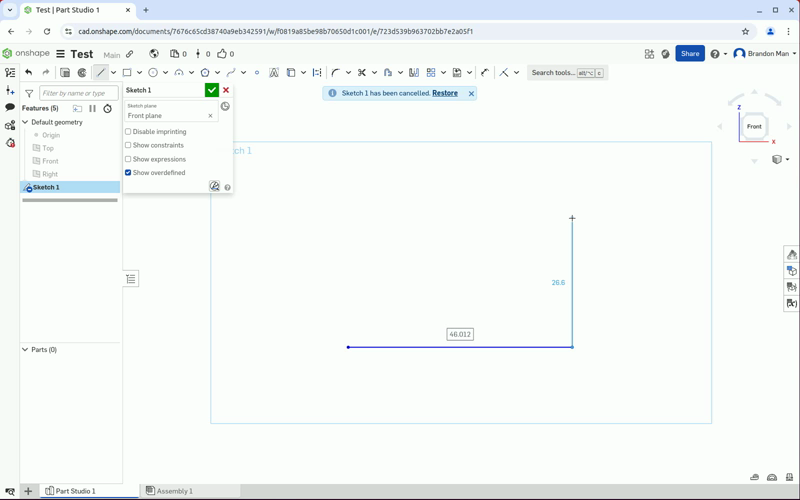
key_up(shift)
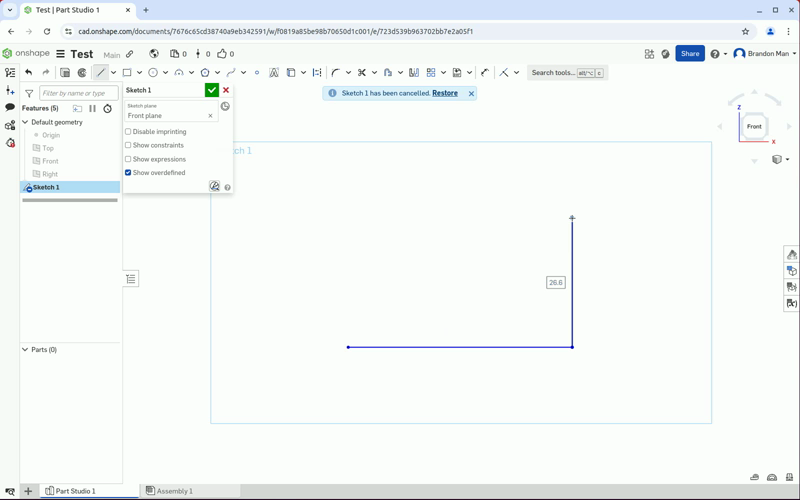
key_down(shift)
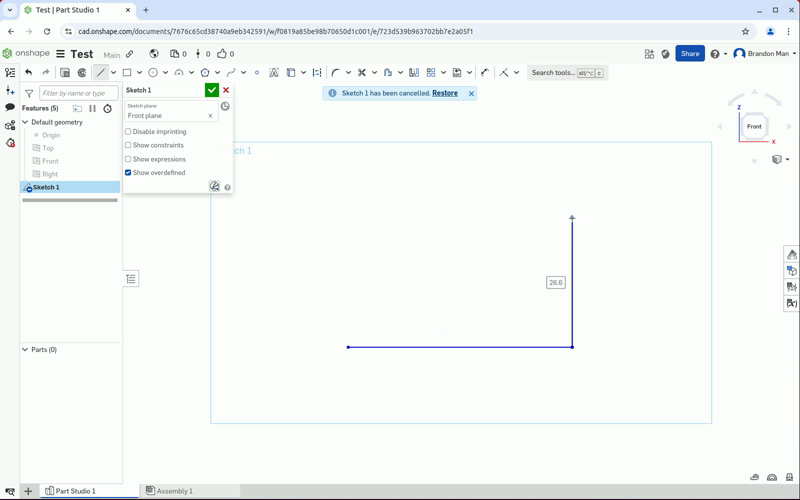
mouse_move(473, 217)
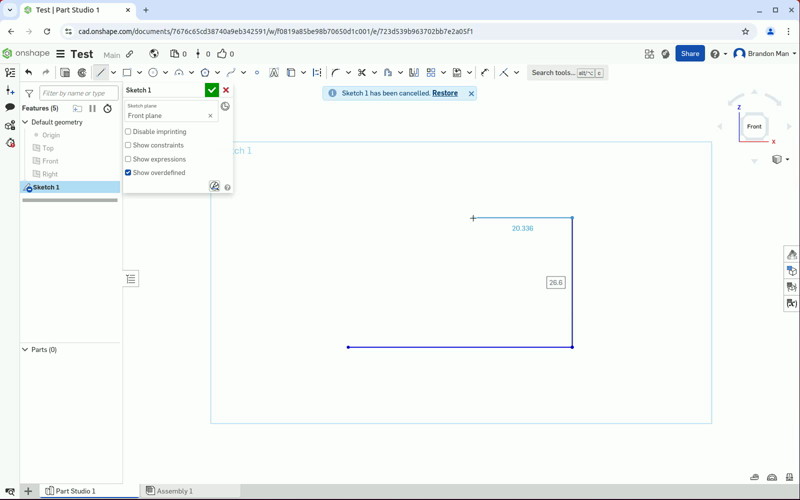
click(473, 217)
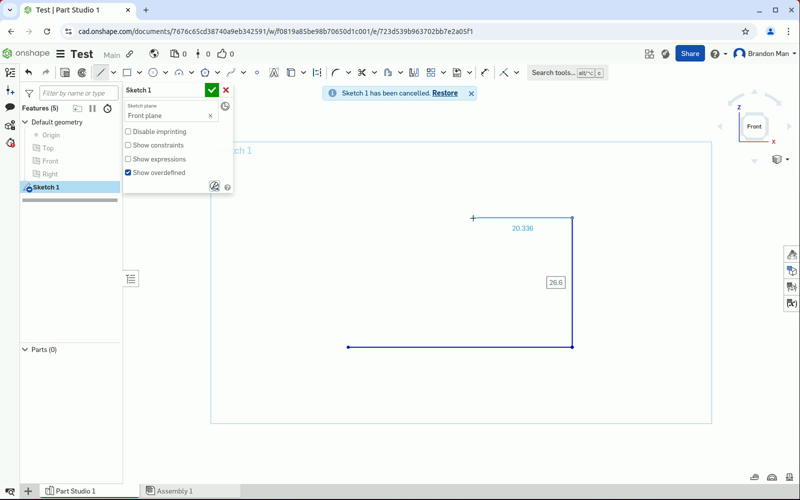
key_up(shift)
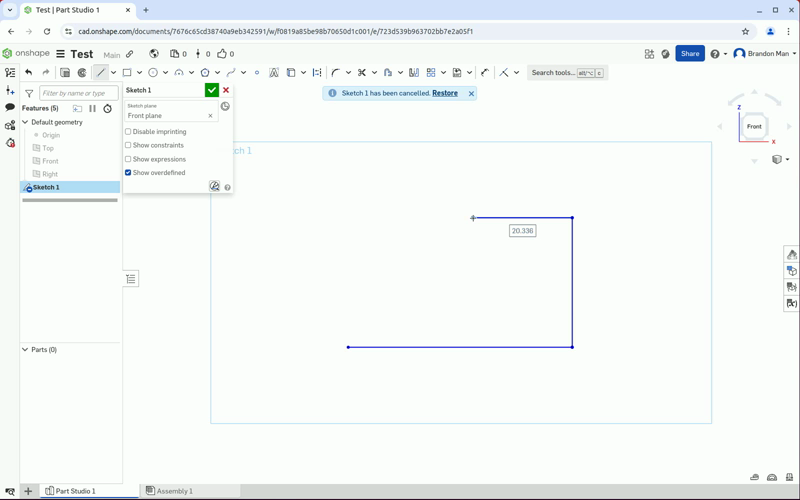
key_down(shift)
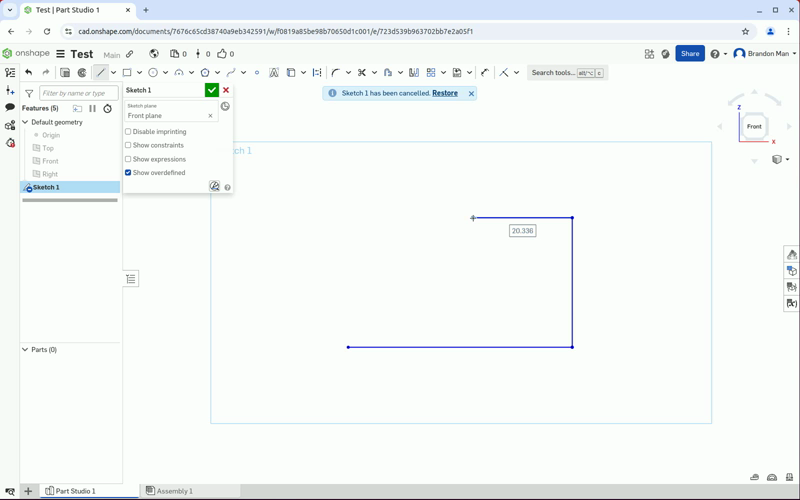
mouse_move(503, 217)
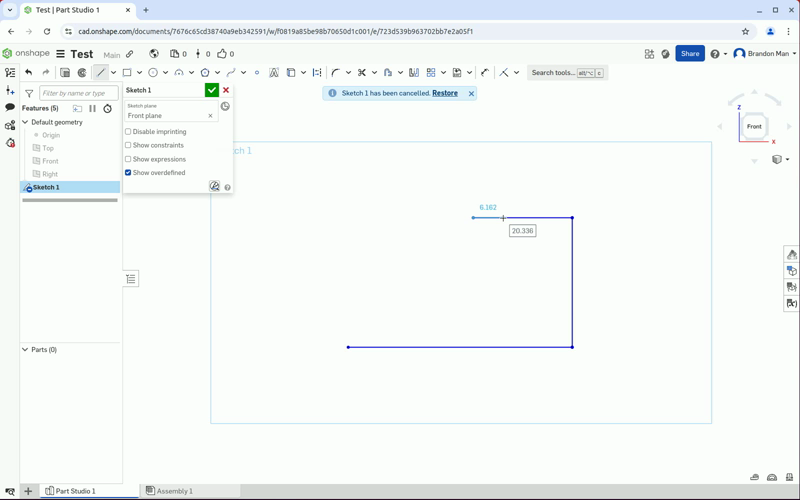
mouse_move(473, 227)
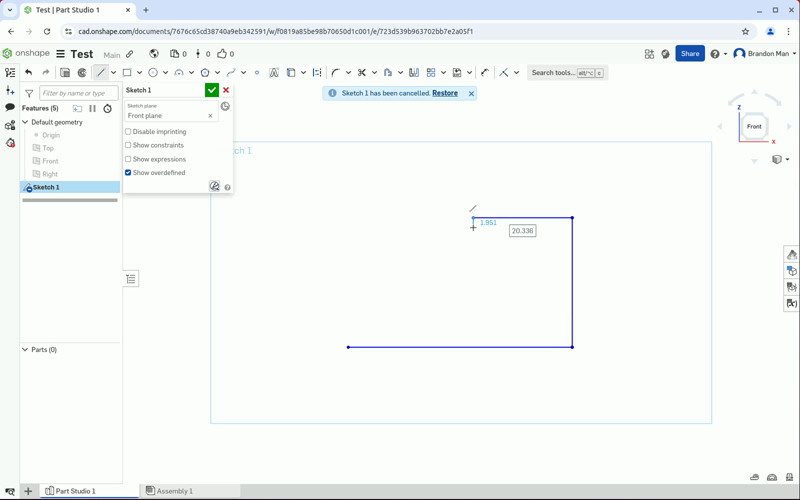
click(473, 227)
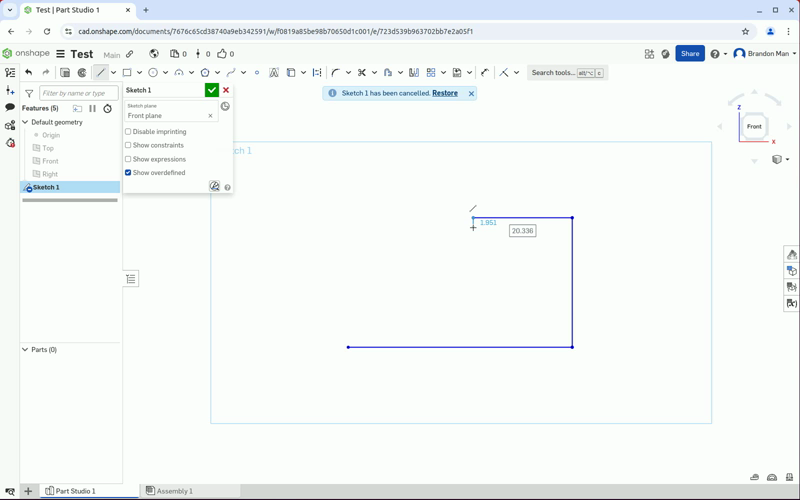
key_up(shift)
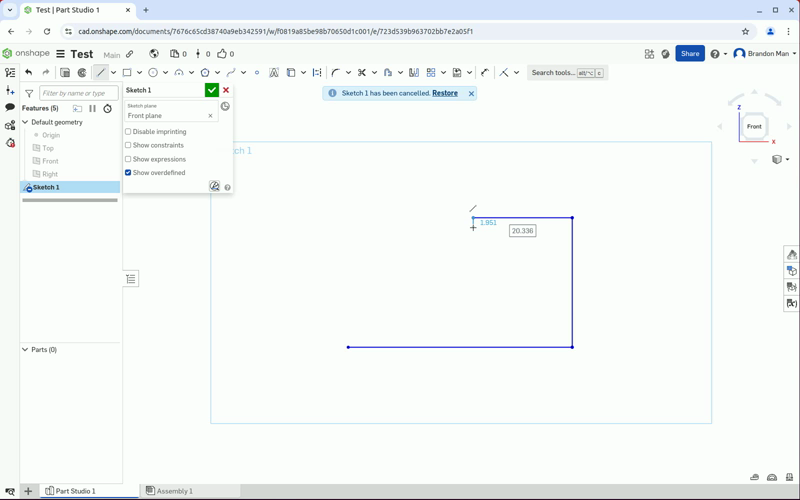
key(esc)
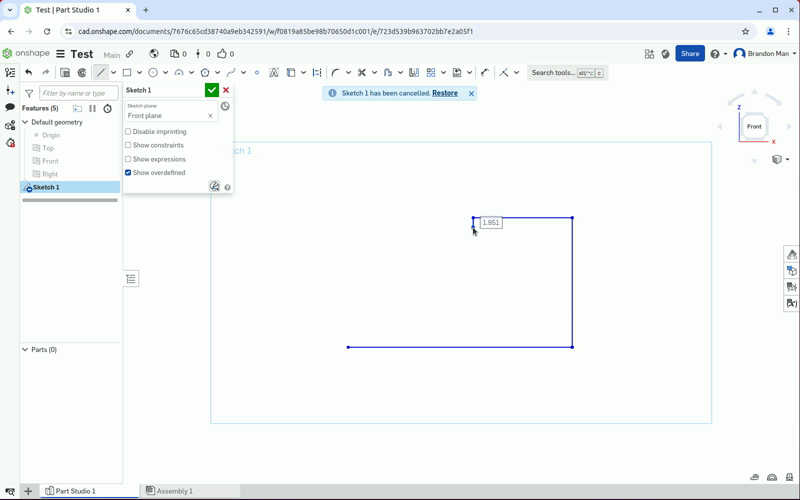
key(a)
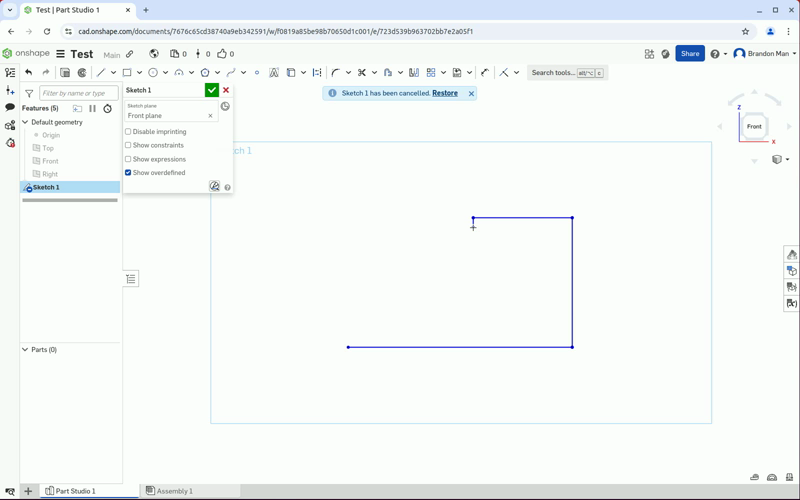
mouse_move(473, 227)
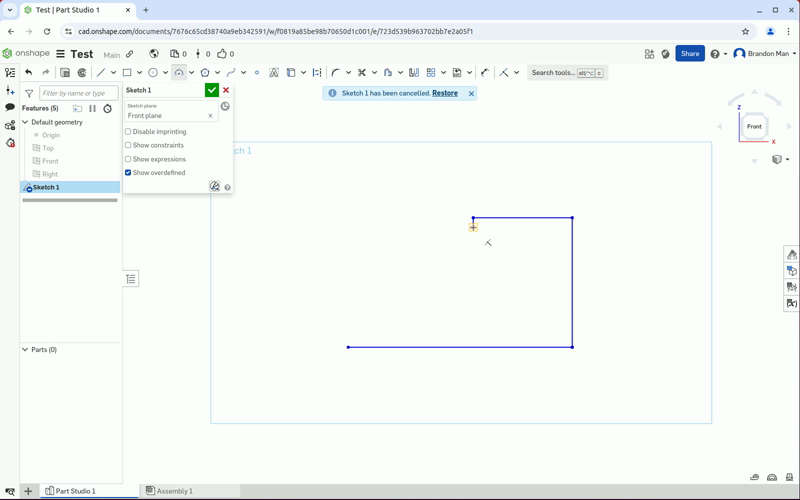
click(473, 227)
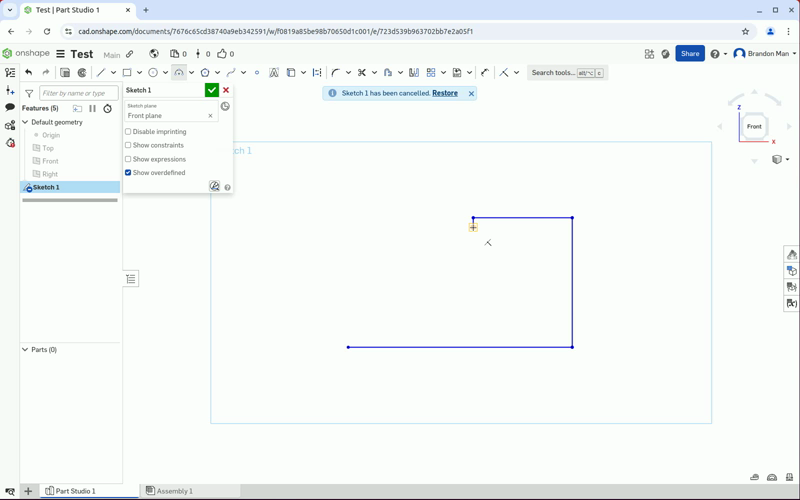
key_down(shift)
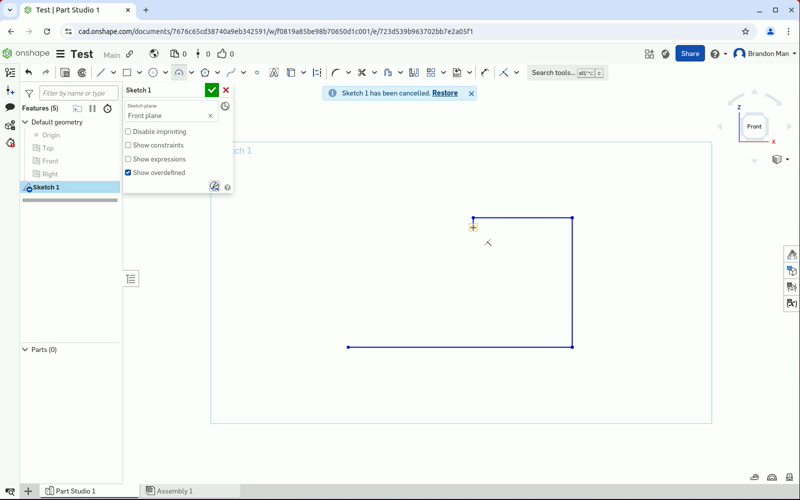
mouse_move(442, 227)
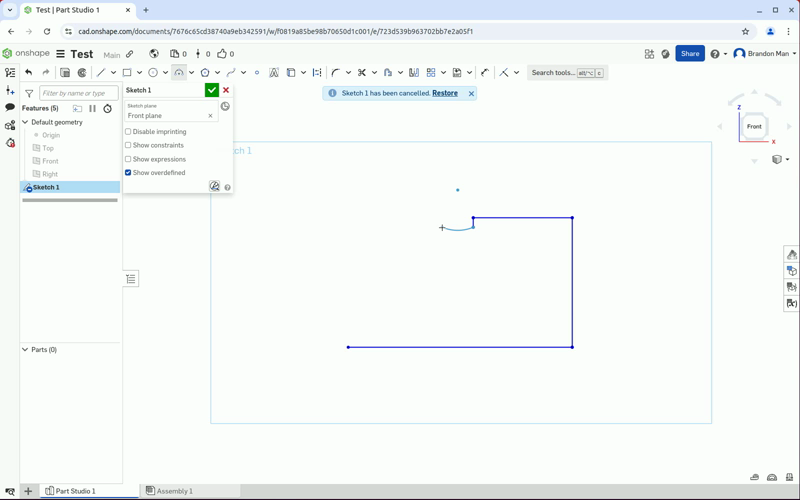
click(442, 227)
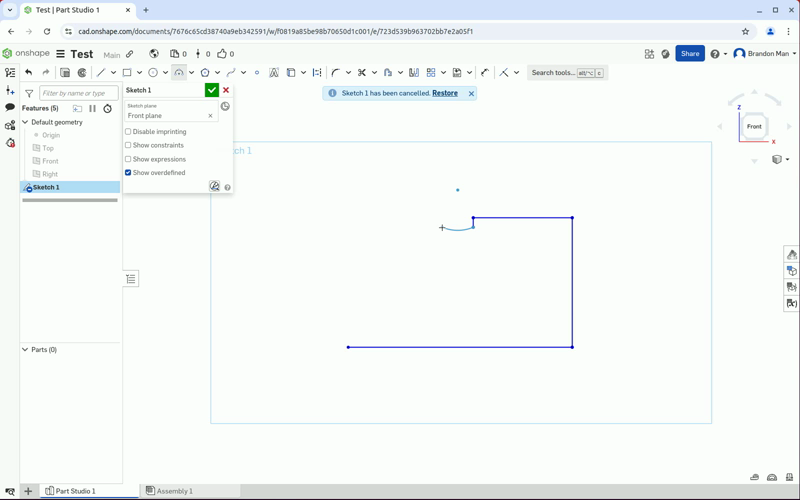
mouse_move(457, 339)
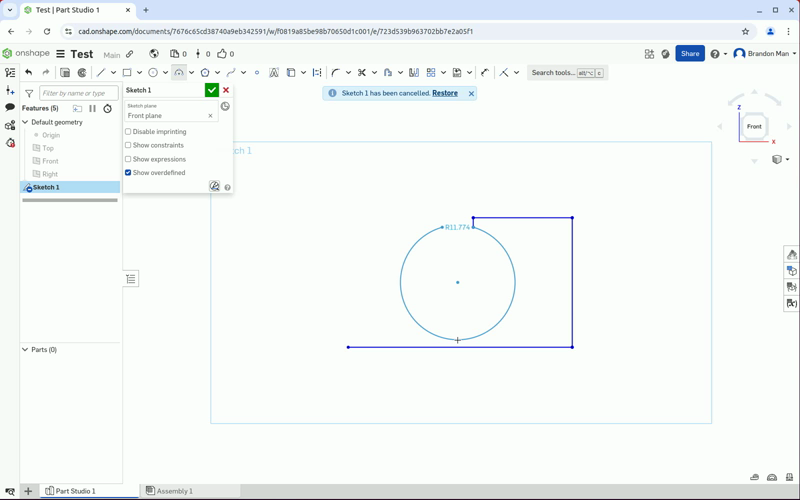
click(457, 339)
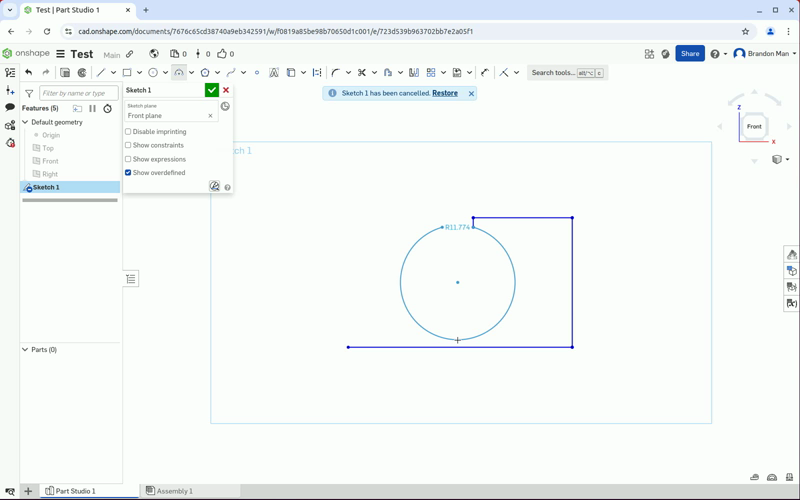
key_up(shift)
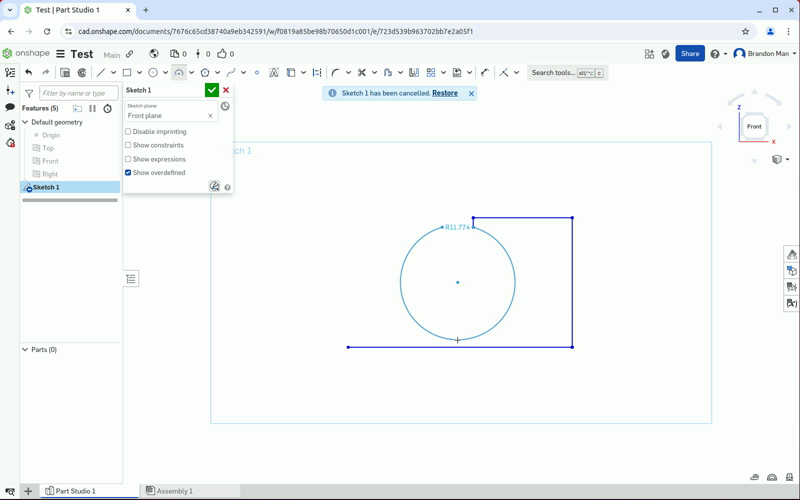
key(esc)
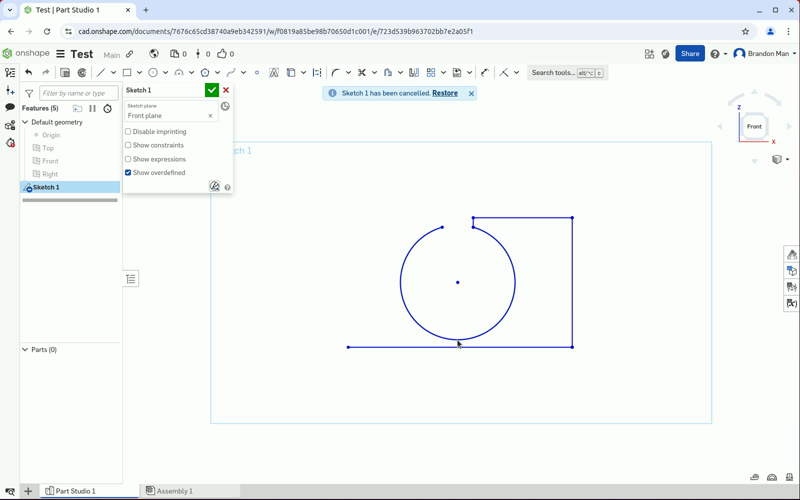
key(l)
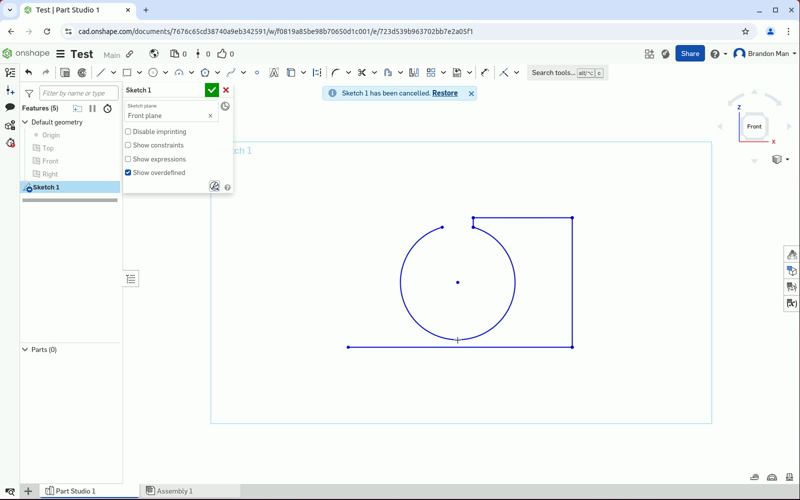
mouse_move(442, 227)
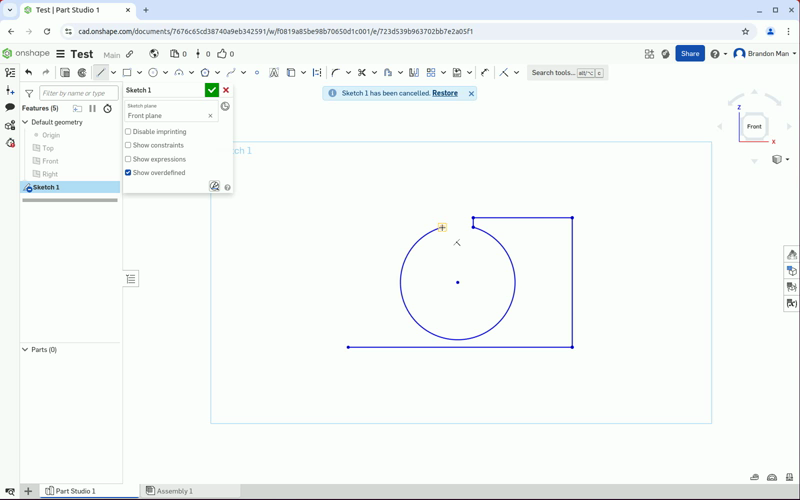
click(442, 227)
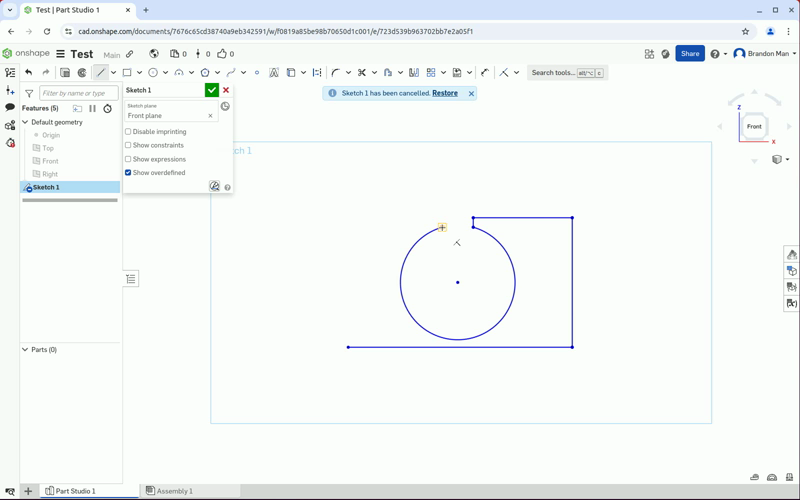
key_down(shift)
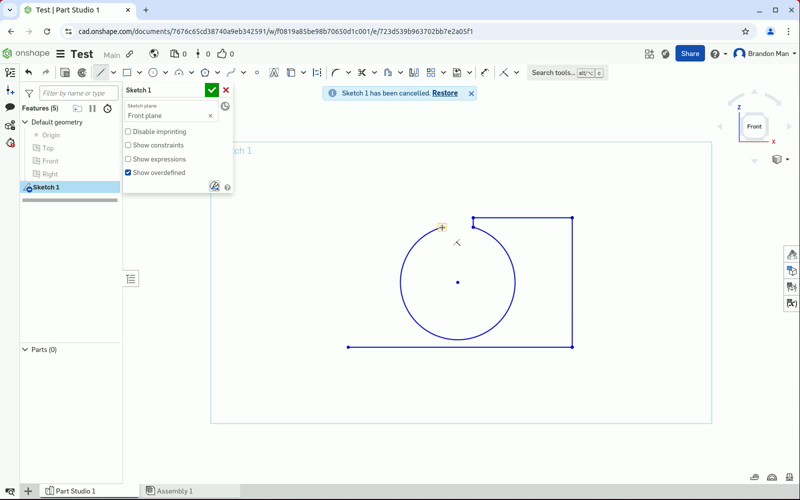
mouse_move(472, 227)
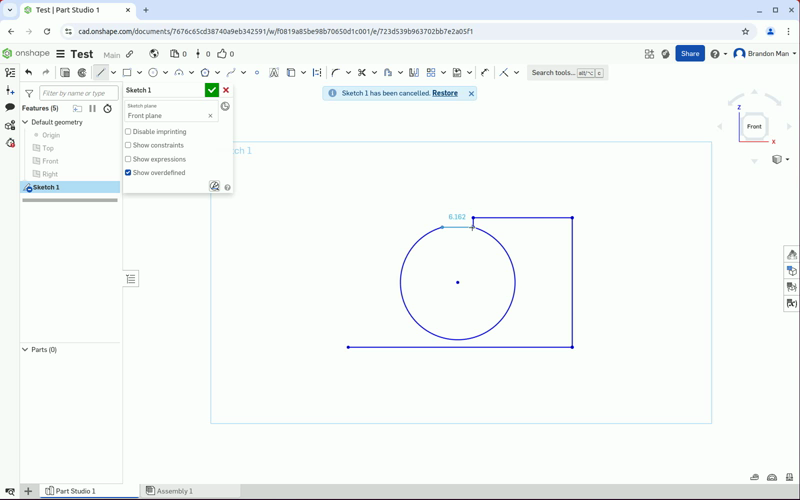
mouse_move(444, 217)
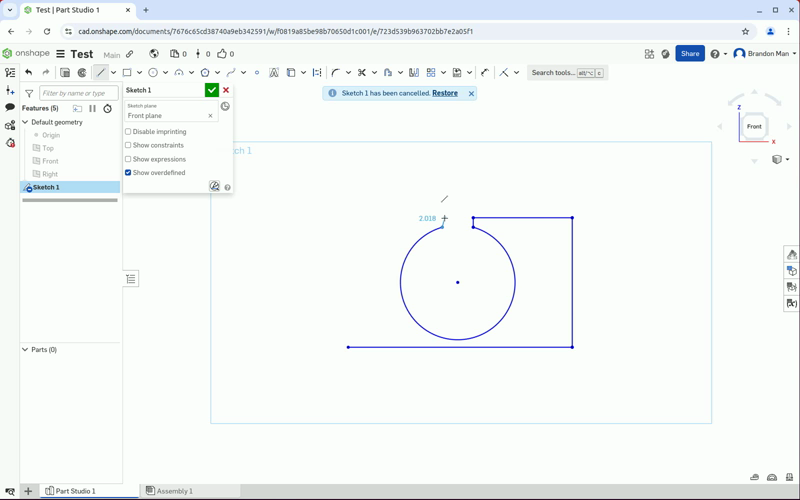
click(444, 217)
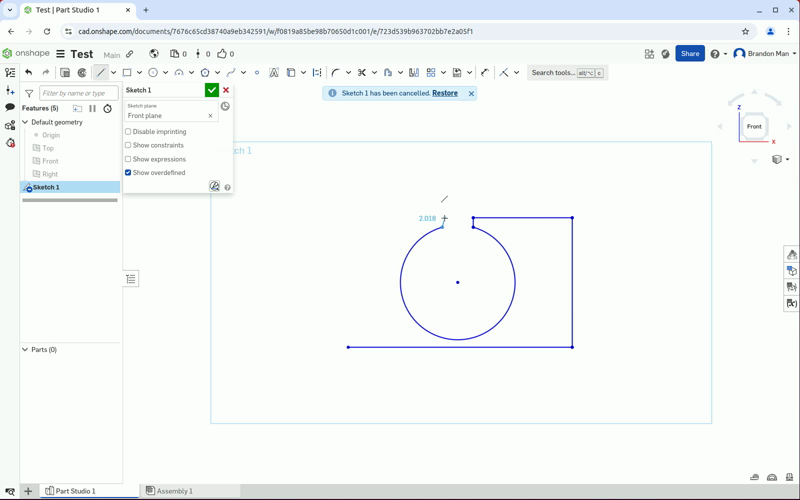
key_up(shift)
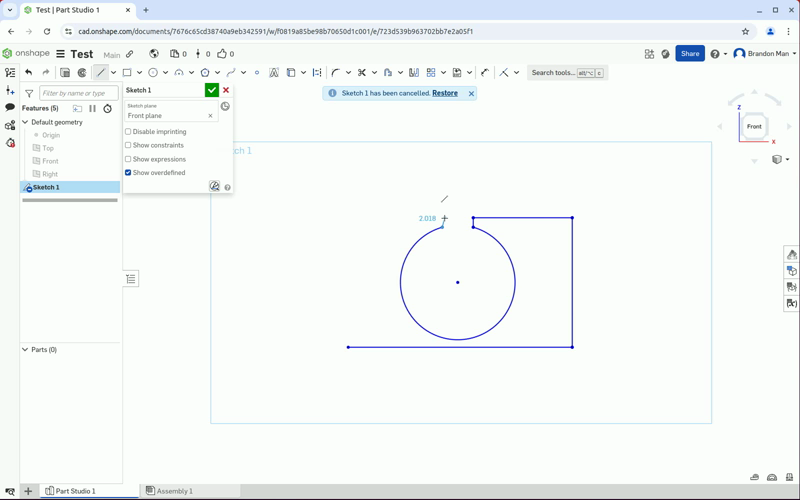
key_down(shift)
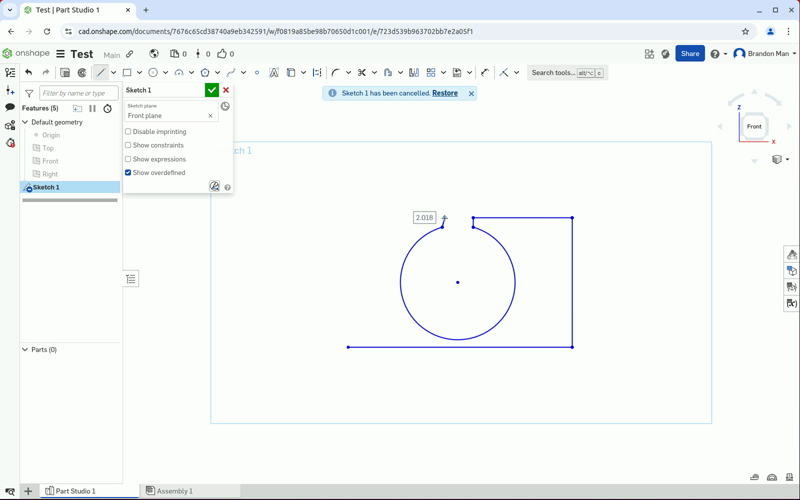
mouse_move(348, 217)
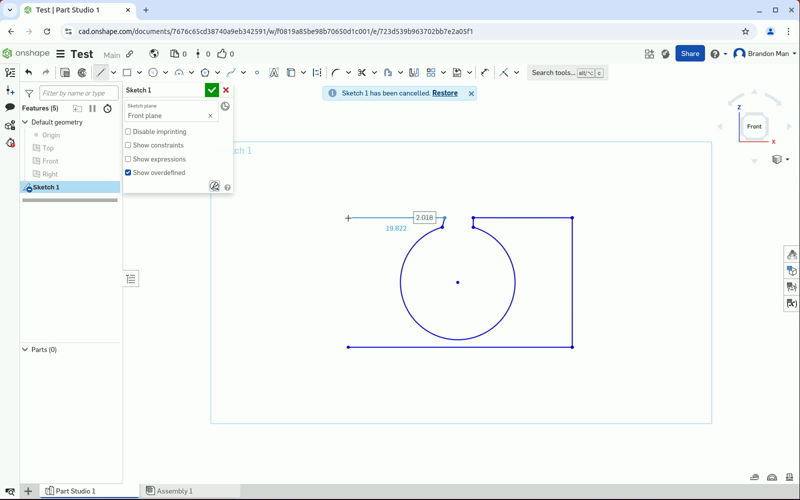
click(348, 217)
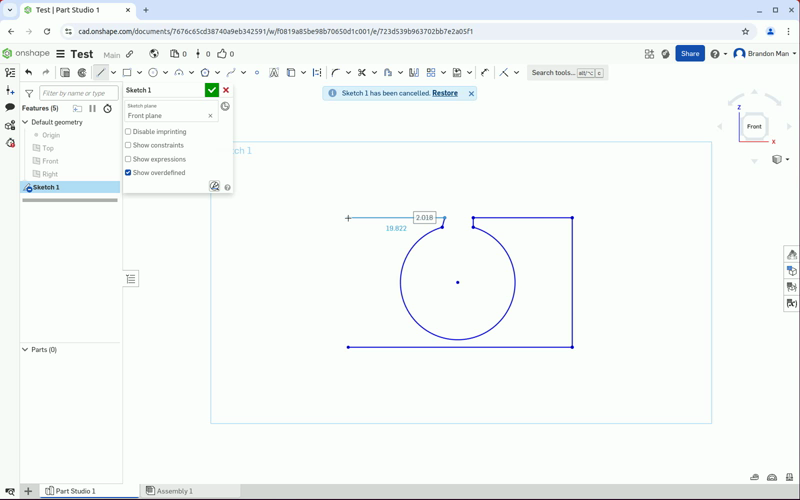
key_up(shift)
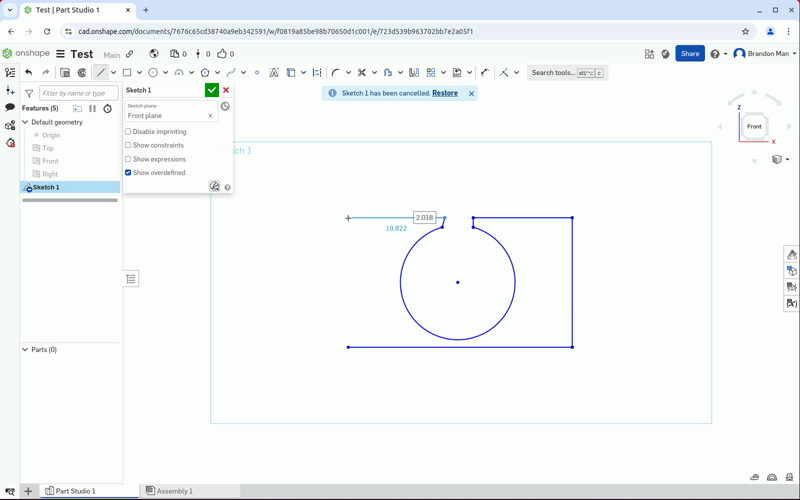
key_down(shift)
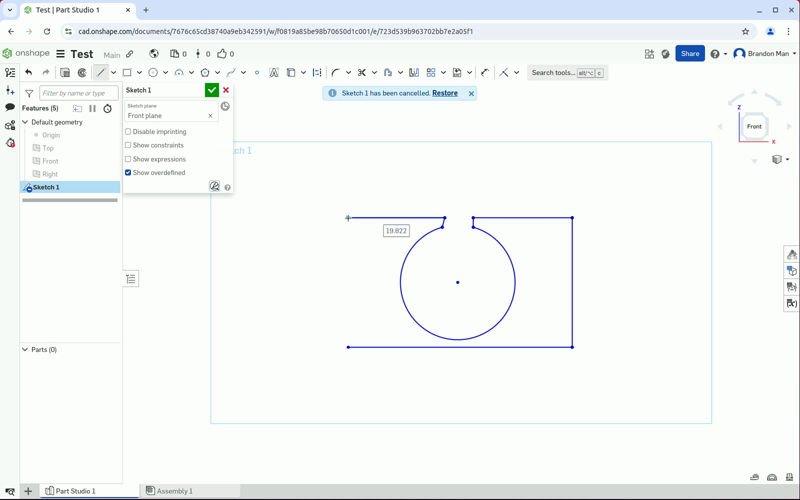
mouse_move(348, 347)
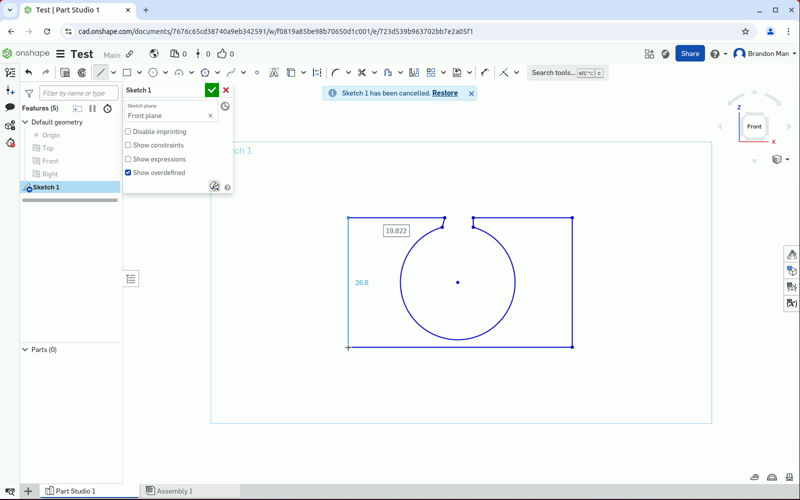
key_up(shift)
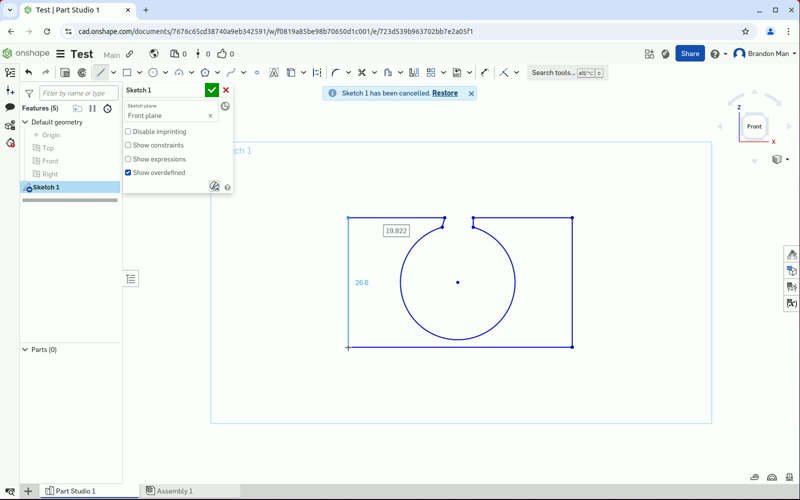
click(348, 347)
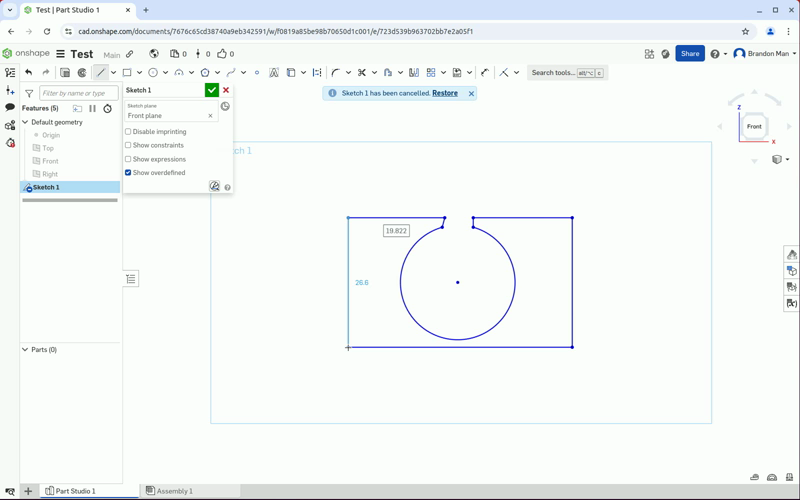
key(esc)
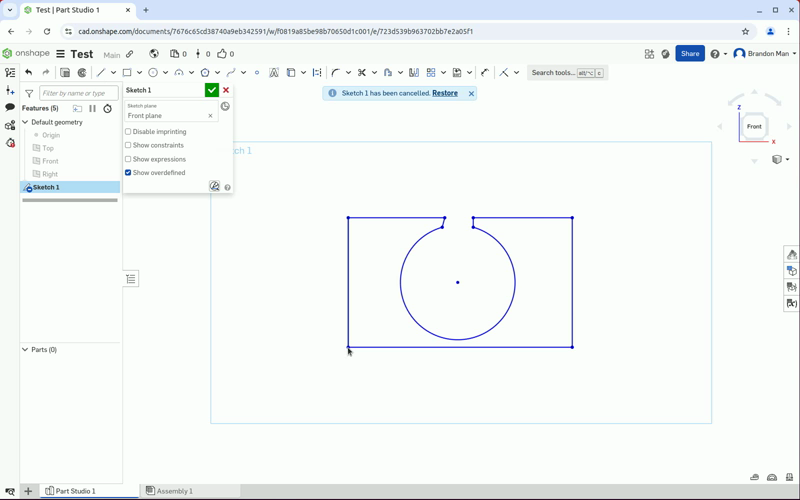
mouse_move(368, 321)
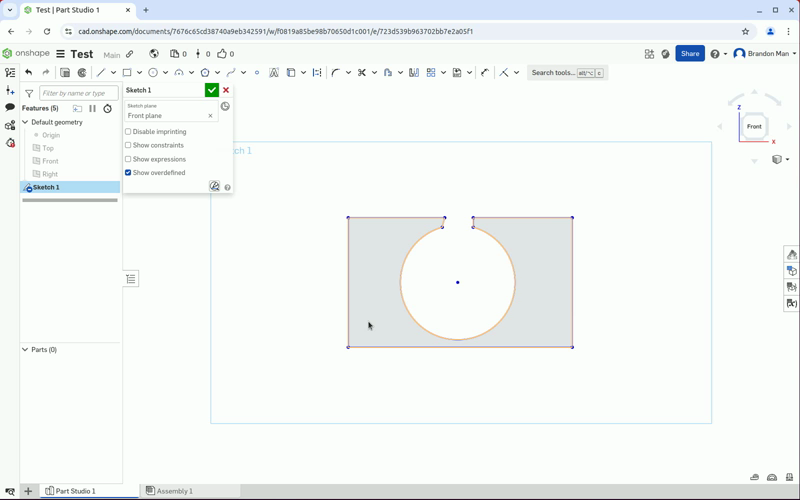
click(368, 321)
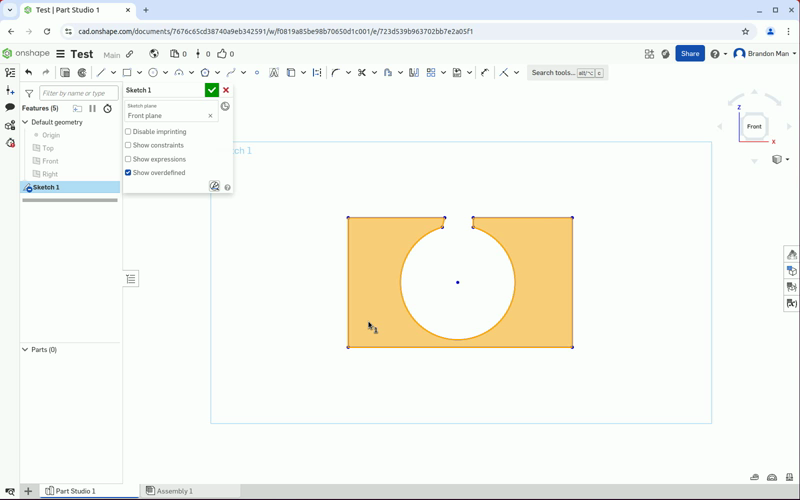
mouse_move(73, 352)
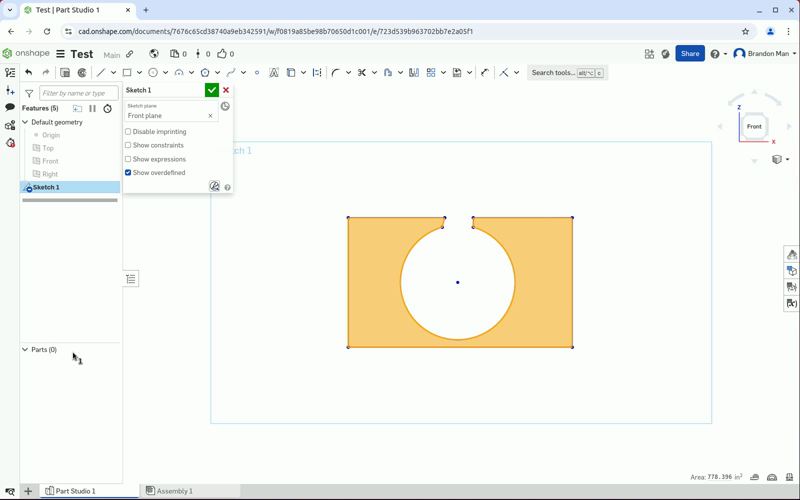
key(shift+y)
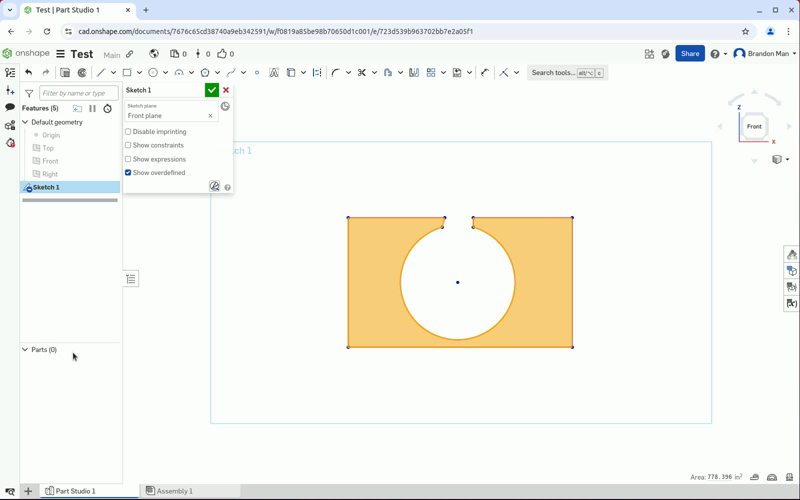
key(shift+e)
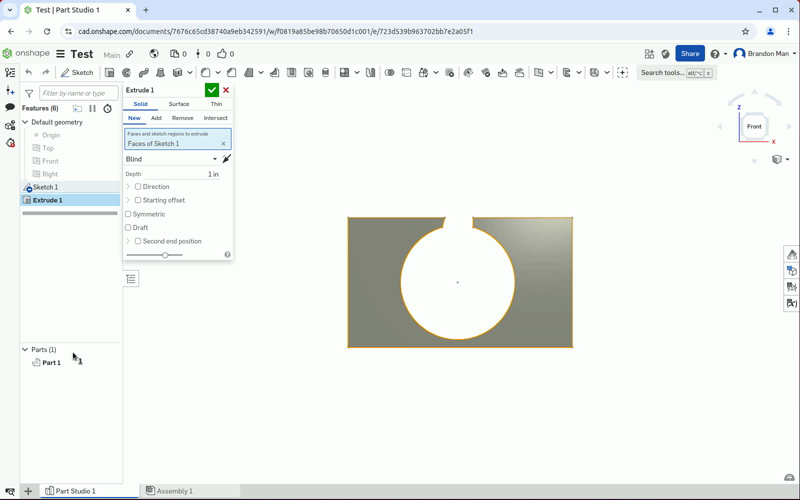
mouse_move(143, 106)
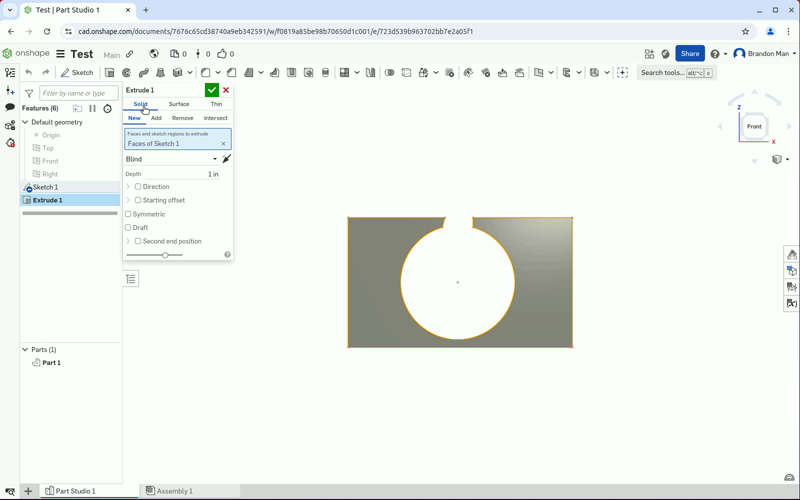
click(143, 106)
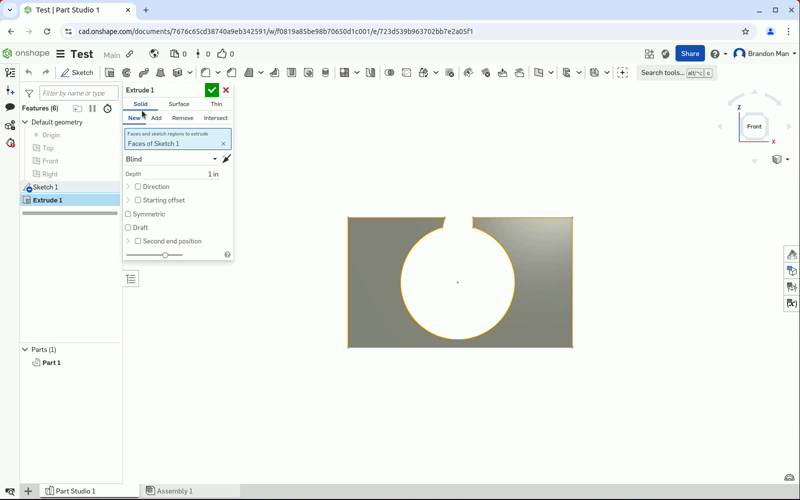
mouse_move(137, 120)
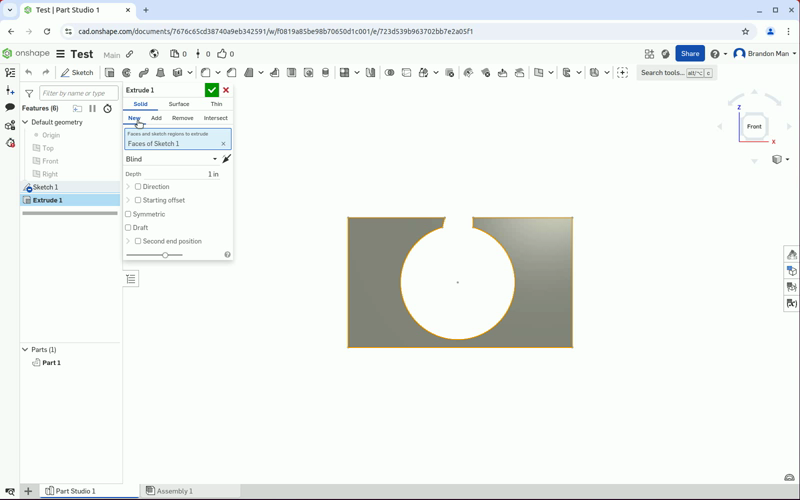
click(137, 120)
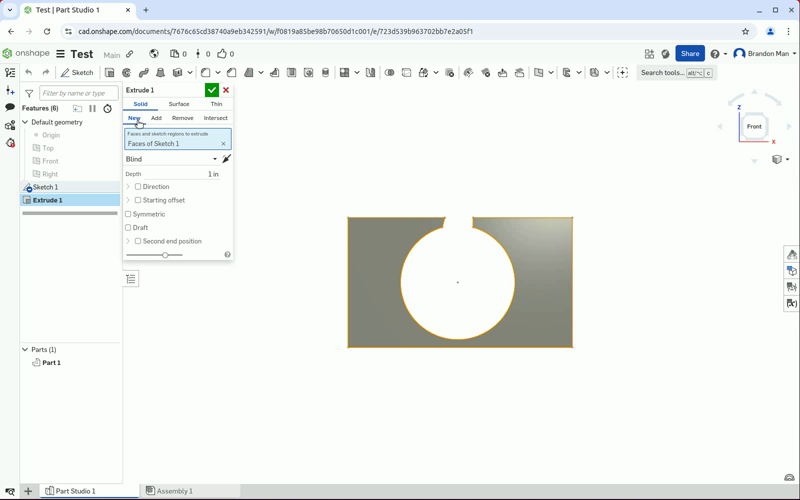
key(tab, 4)
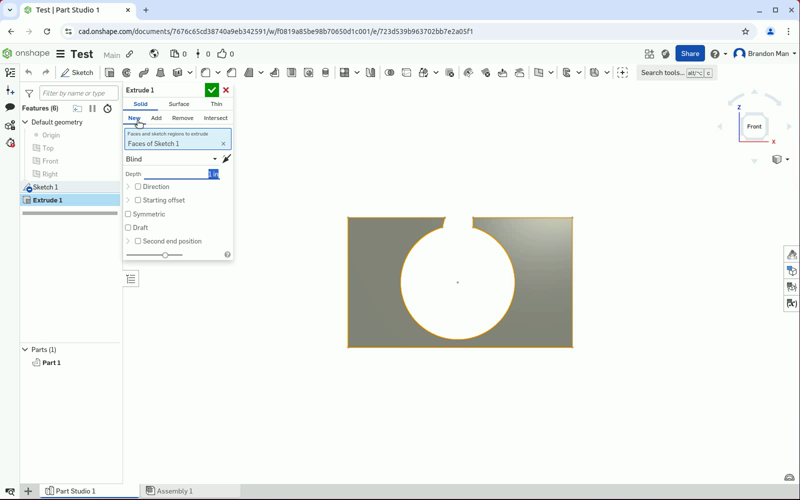
text(23.108)
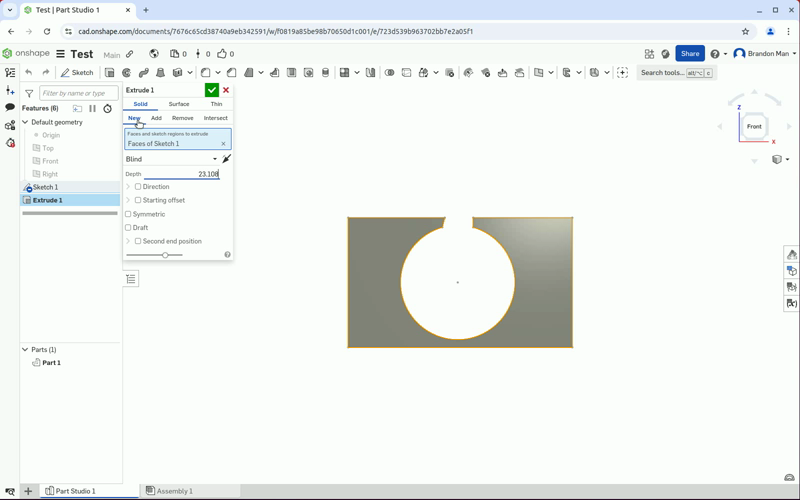
key(enter)
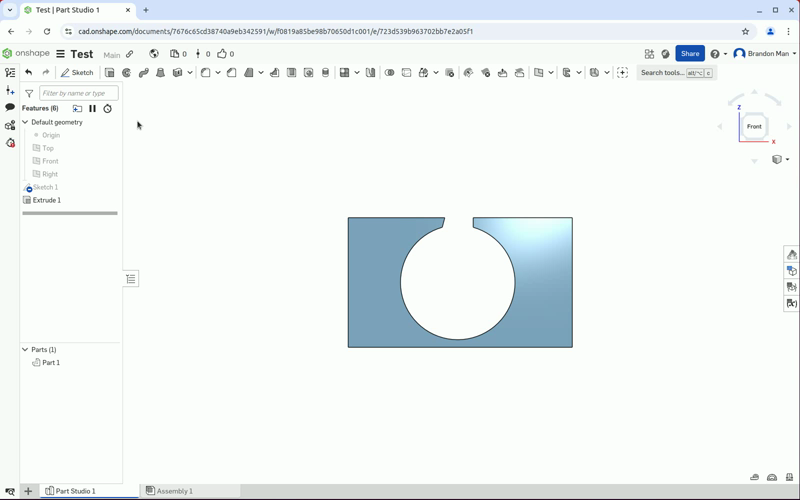
key(shift+h)
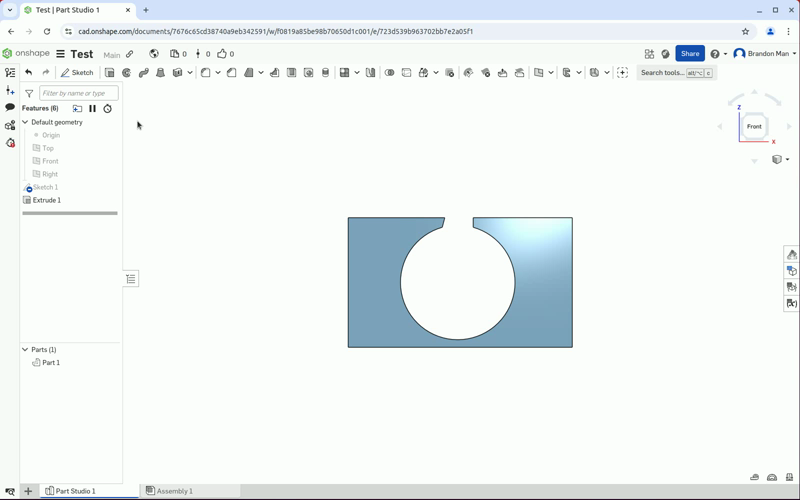
key(shift+h)
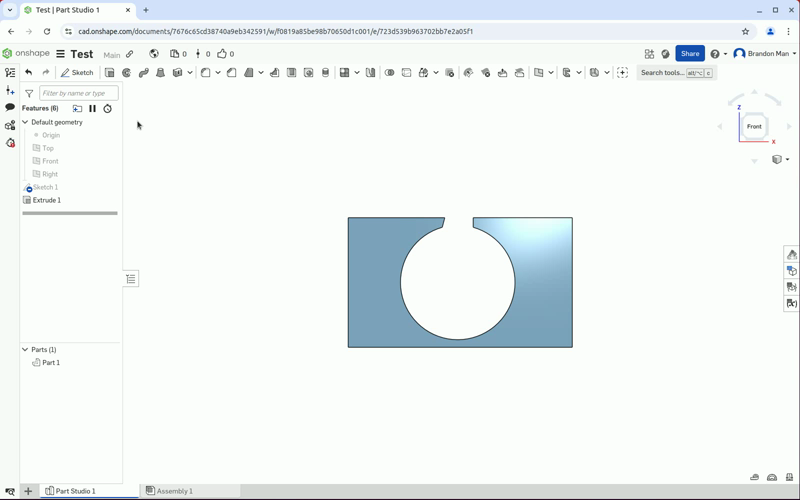
mouse_move(73, 189)
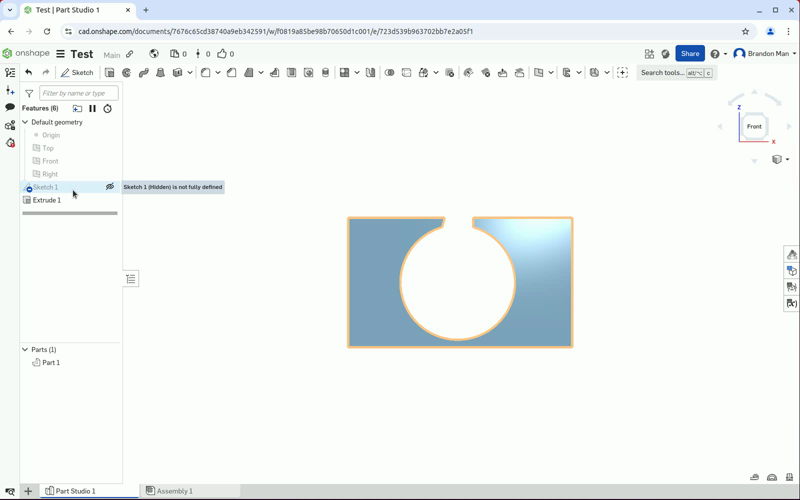
click(73, 189)
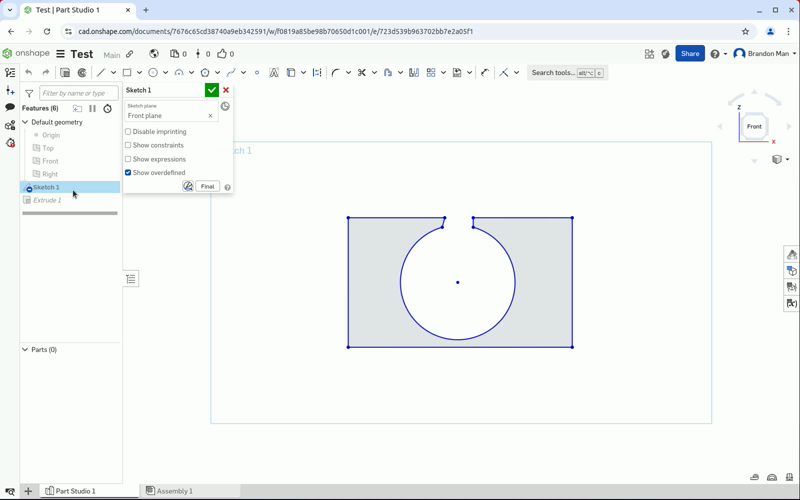
mouse_move(229, 92)
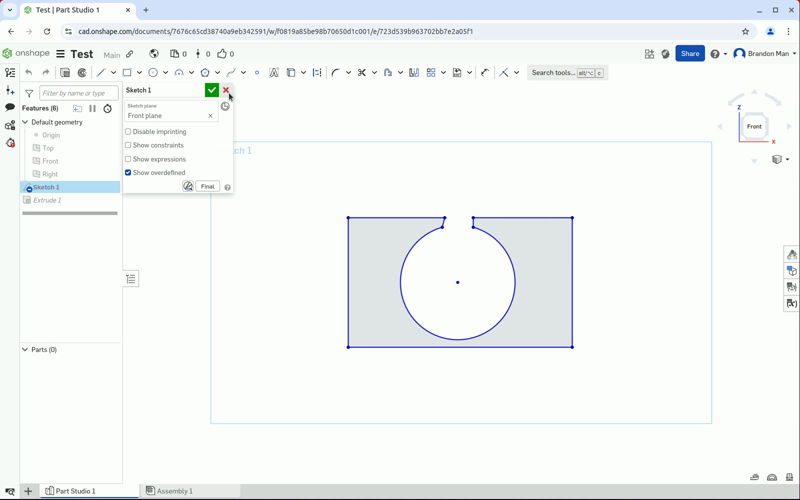
click(229, 92)
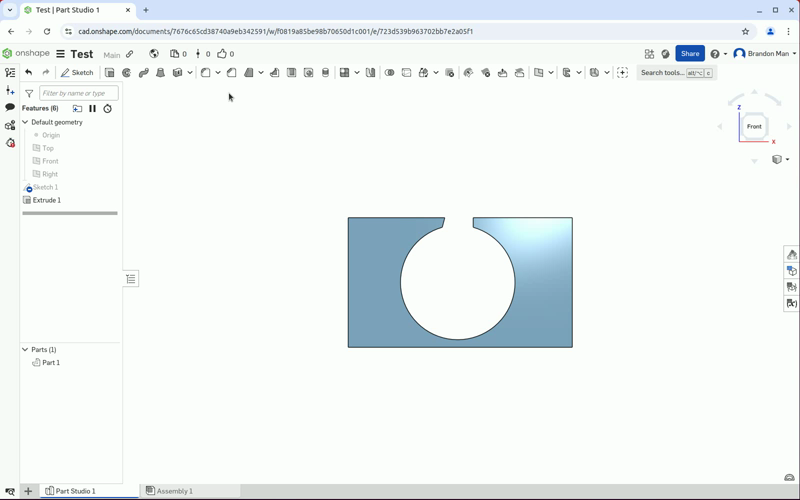
mouse_move(541, 75)
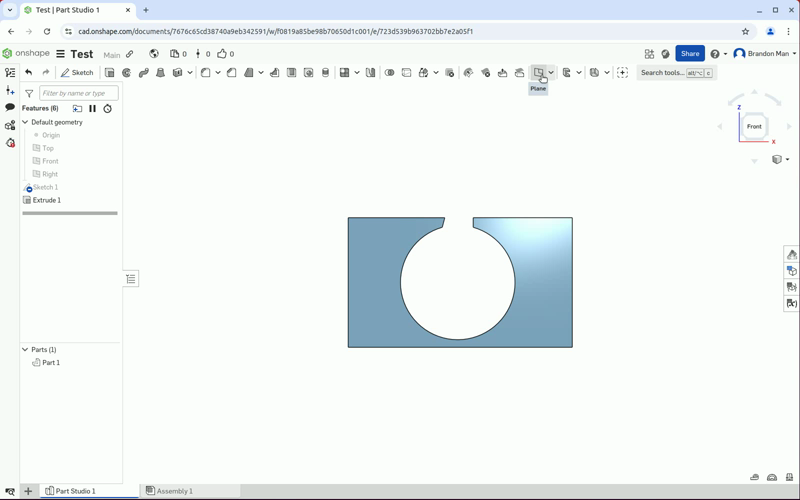
click(541, 75)
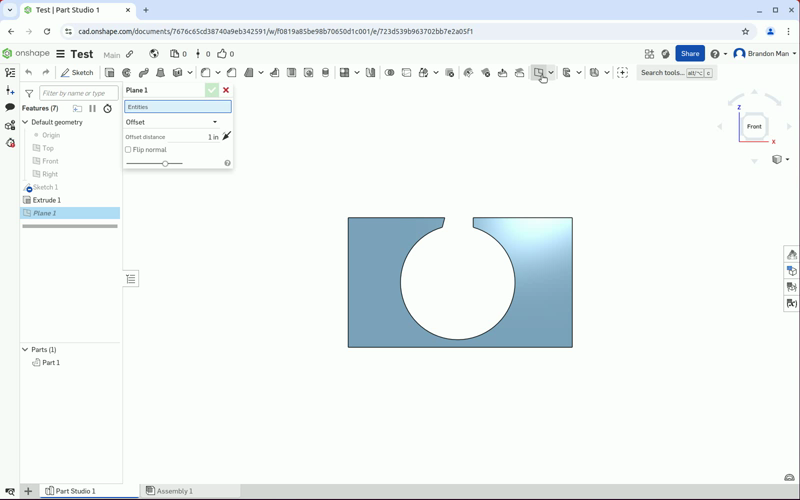
mouse_move(73, 163)
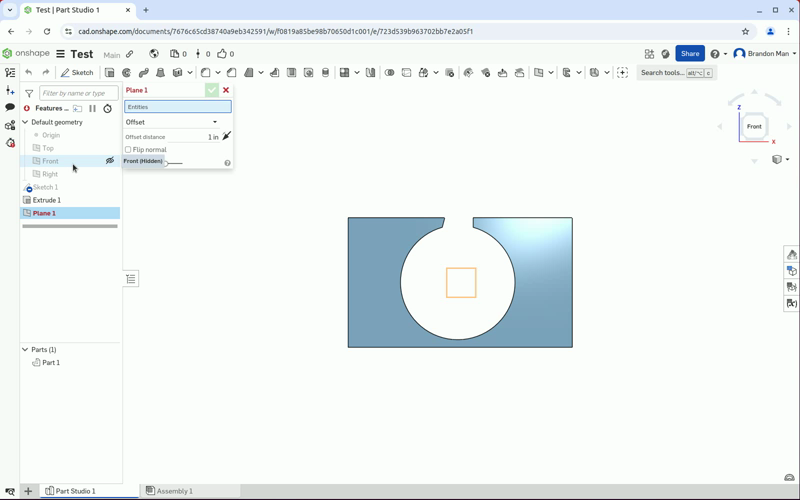
click(73, 163)
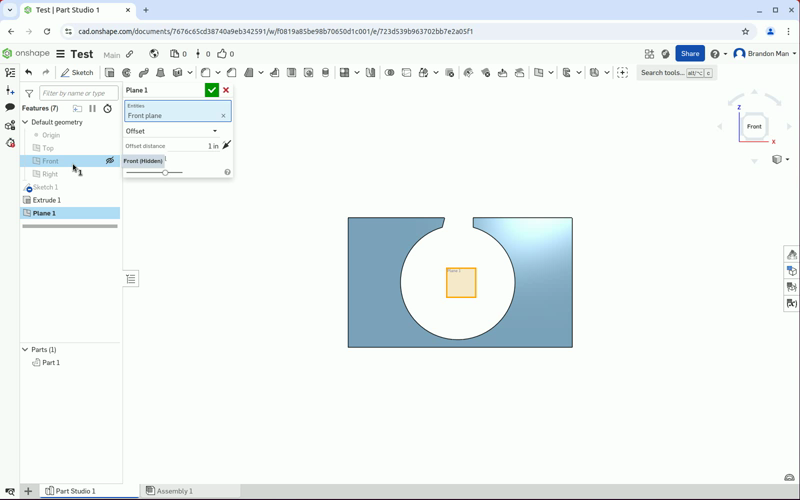
key(tab, 2)
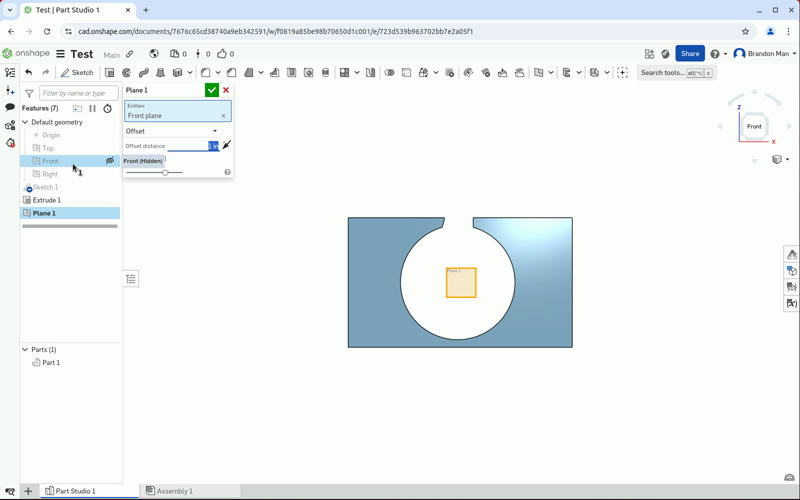
text(23.108)
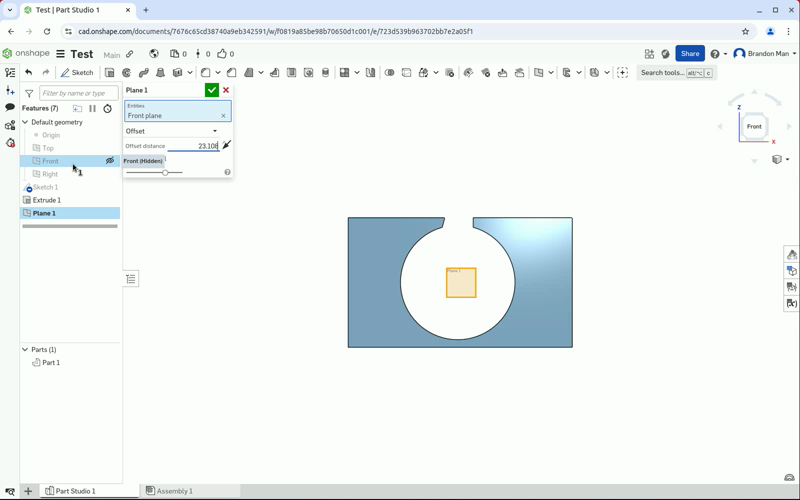
key(enter, 2)
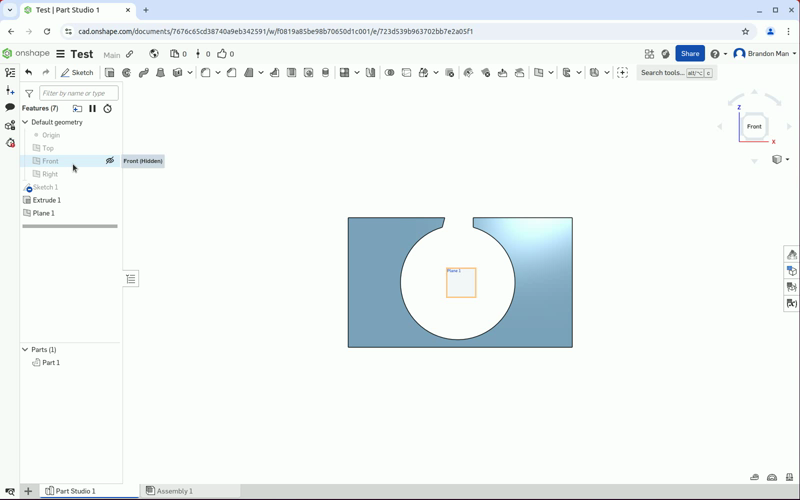
key(shift+s)
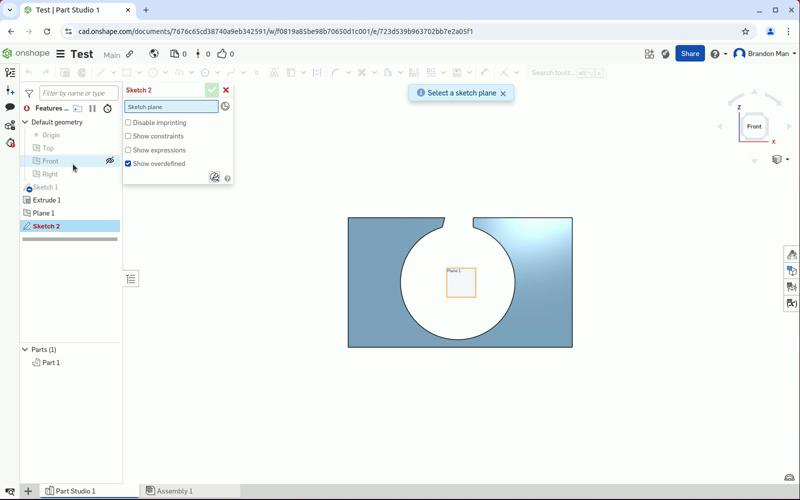
mouse_move(73, 215)
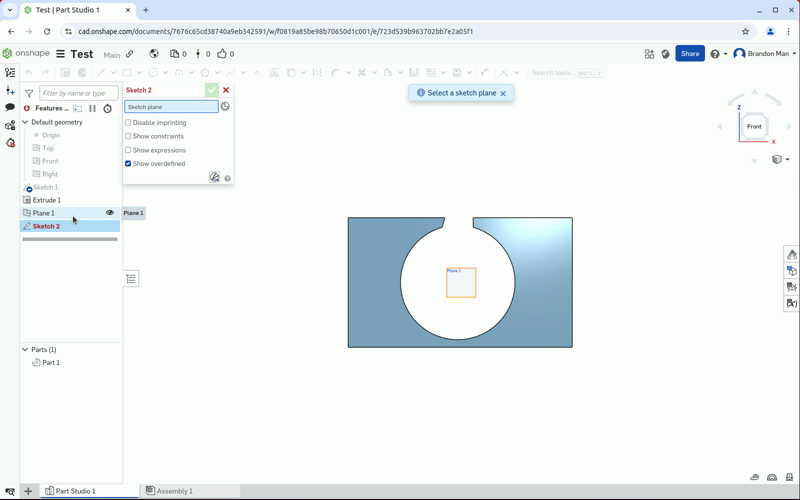
click(73, 215)
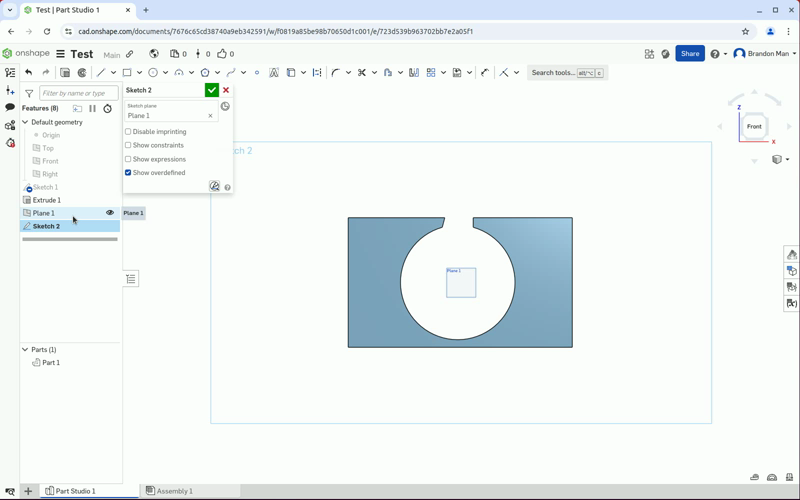
mouse_move(73, 352)
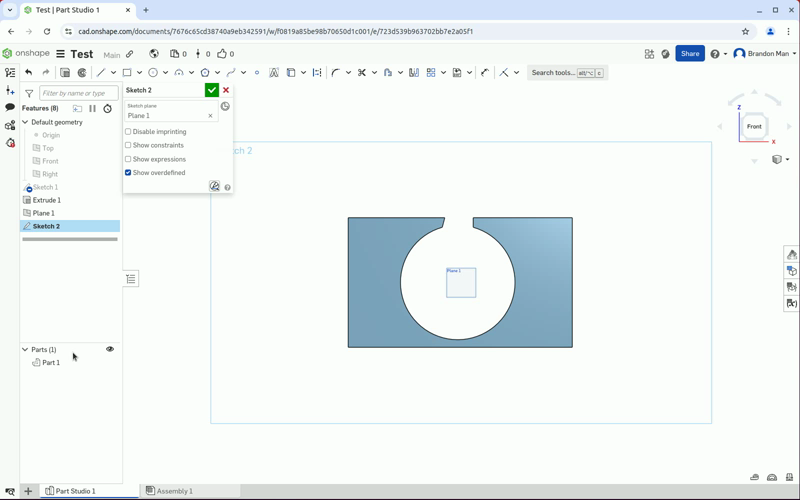
key(y)
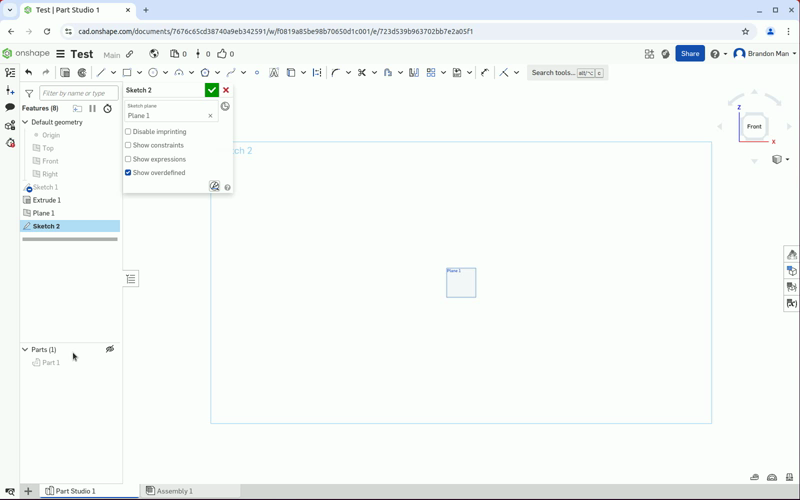
key(a)
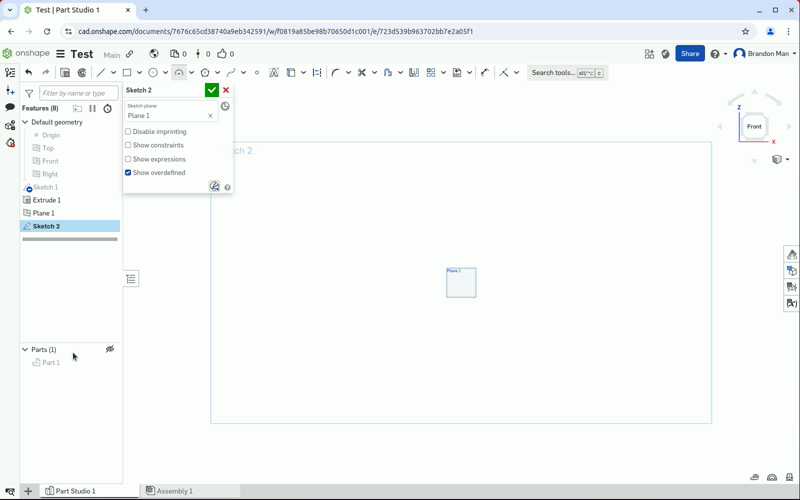
key_down(shift)
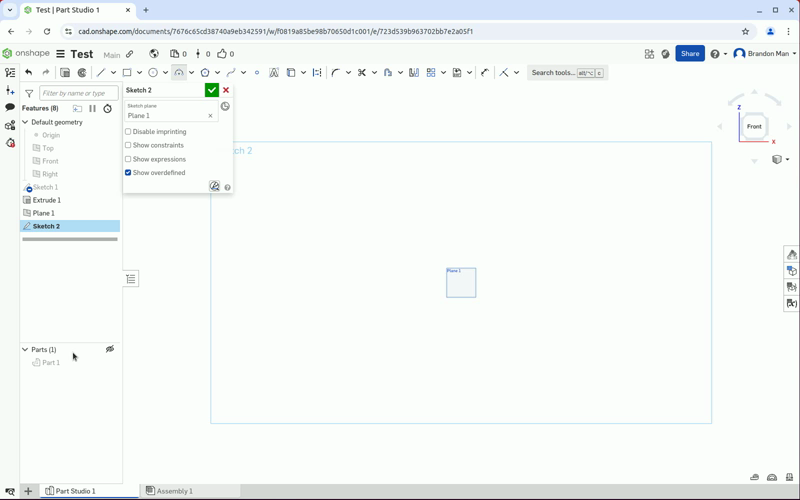
mouse_move(348, 282)
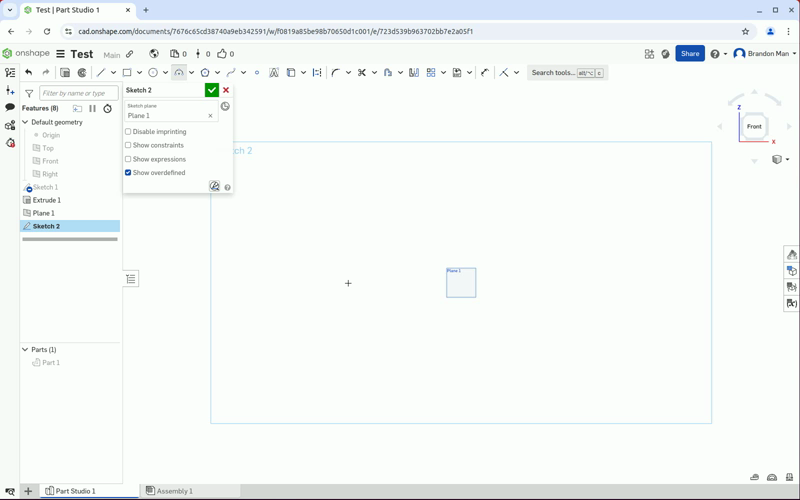
click(348, 282)
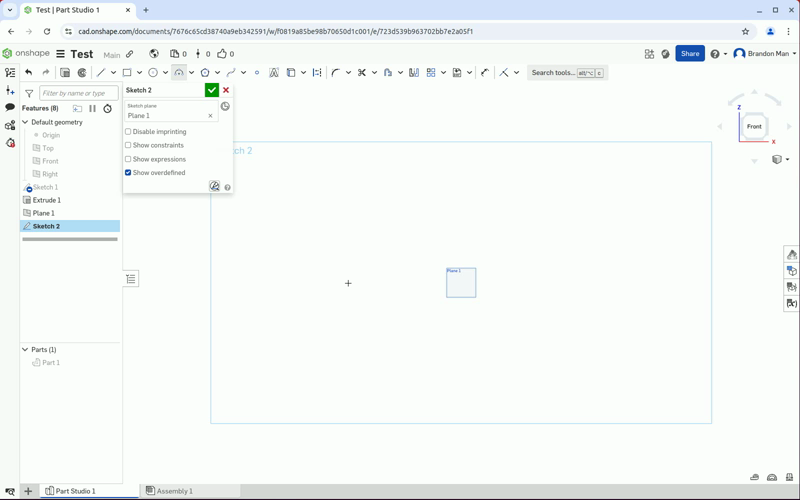
key_up(shift)
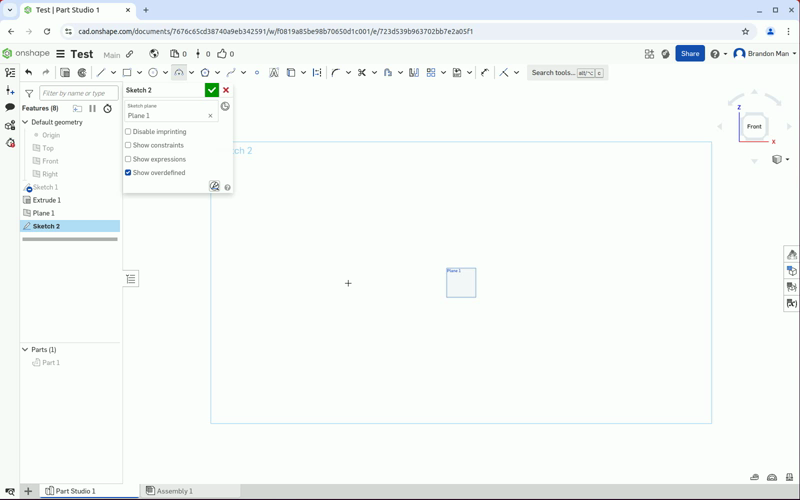
key_down(shift)
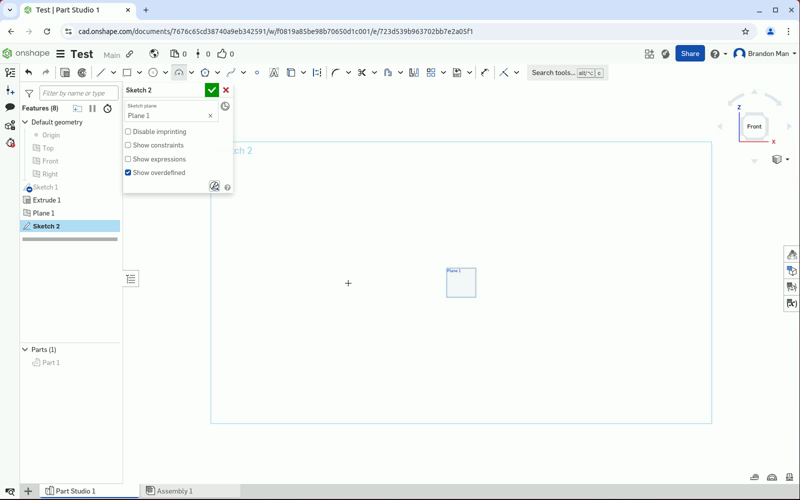
mouse_move(348, 218)
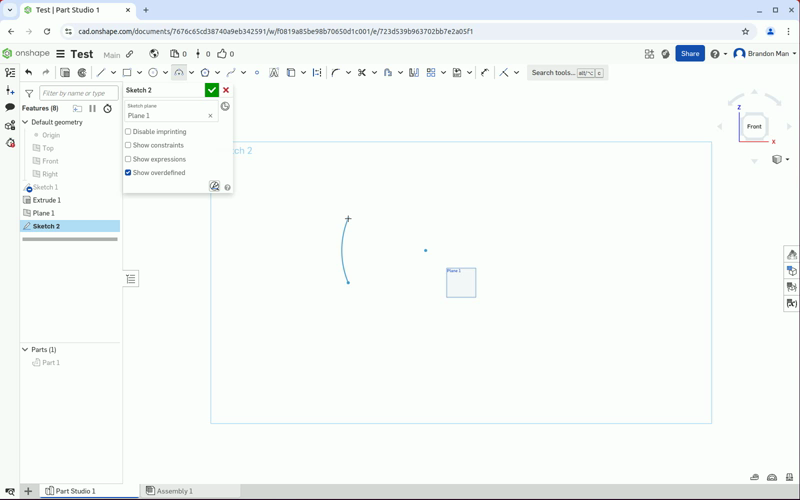
click(348, 218)
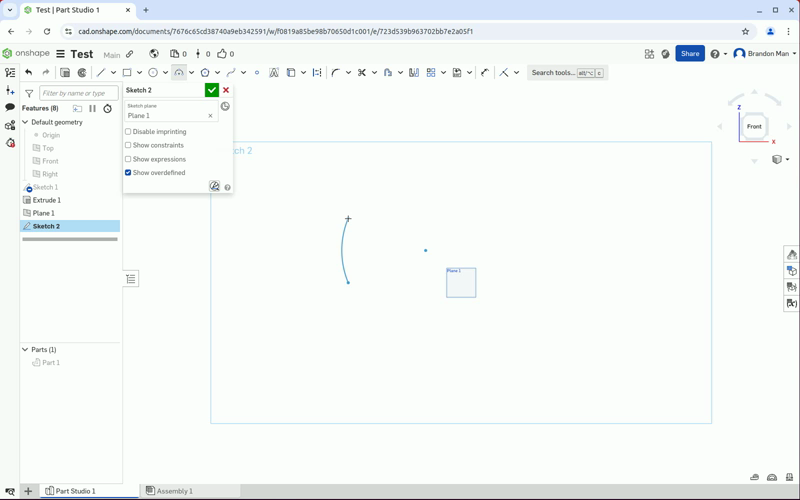
mouse_move(372, 250)
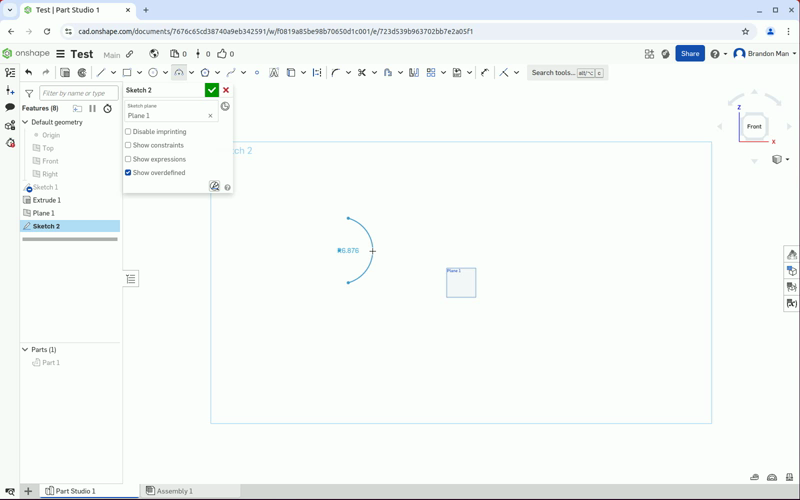
click(372, 250)
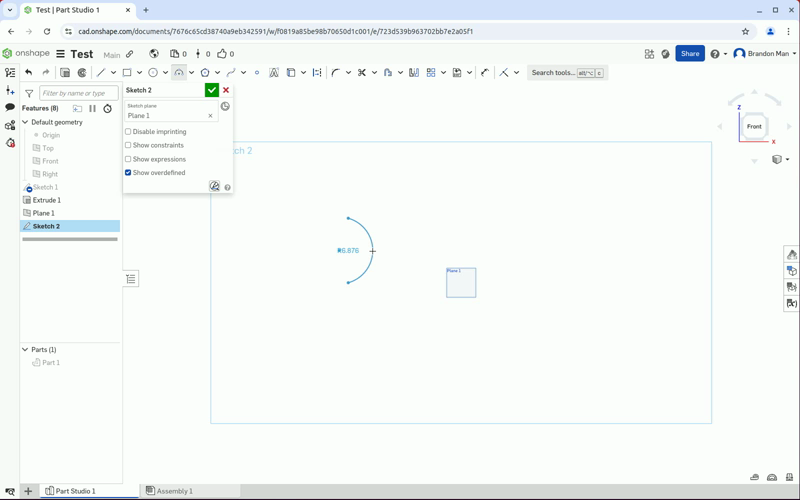
key_up(shift)
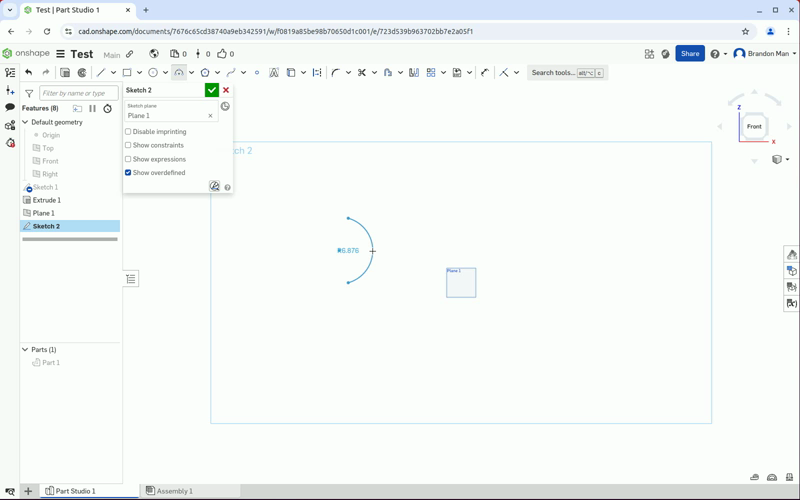
key(esc)
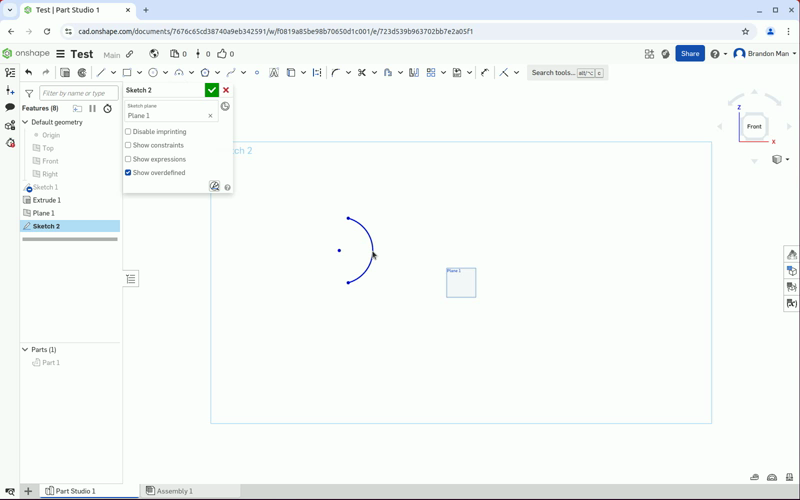
key(l)
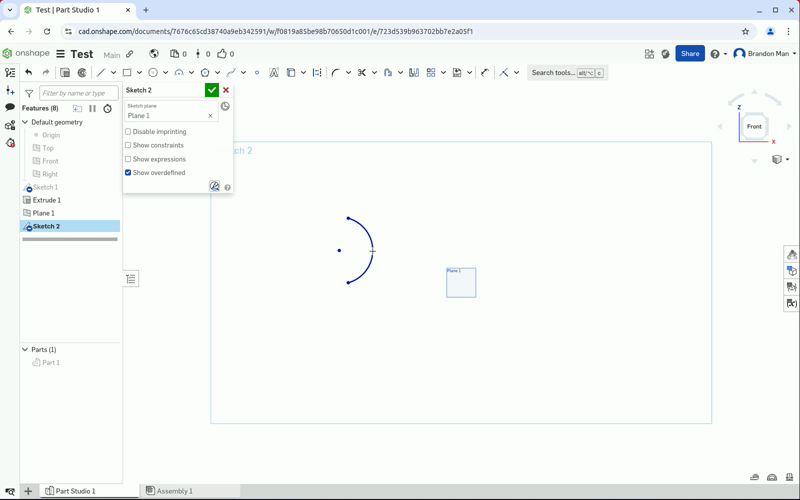
mouse_move(348, 218)
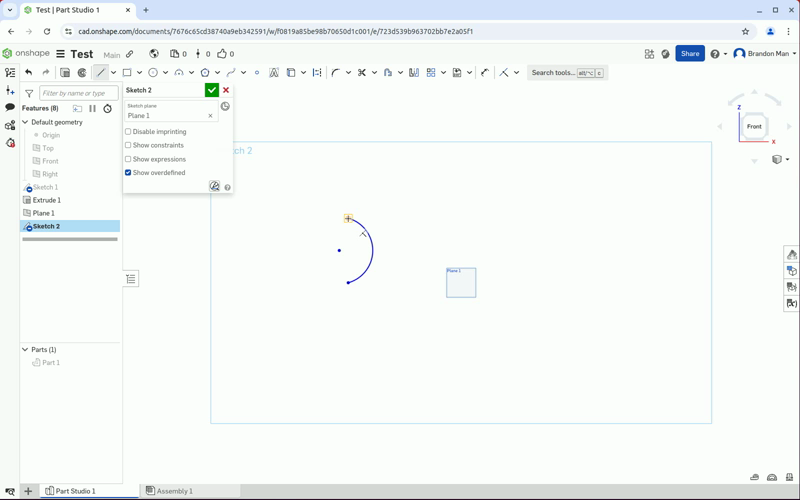
click(348, 218)
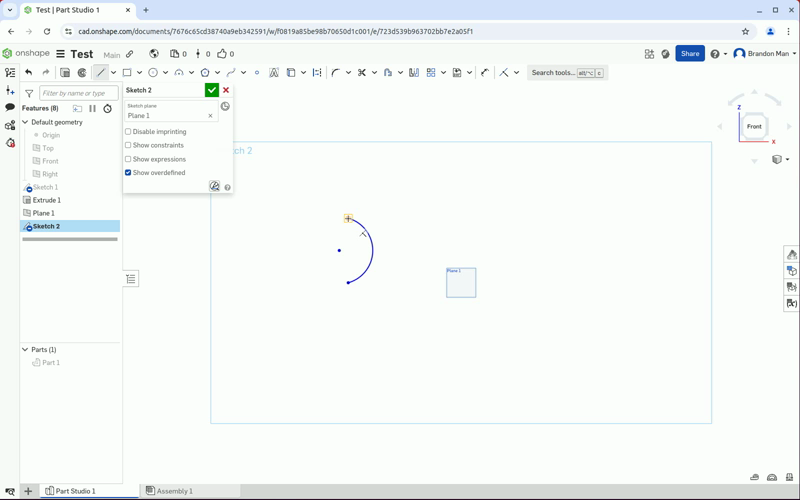
key_down(shift)
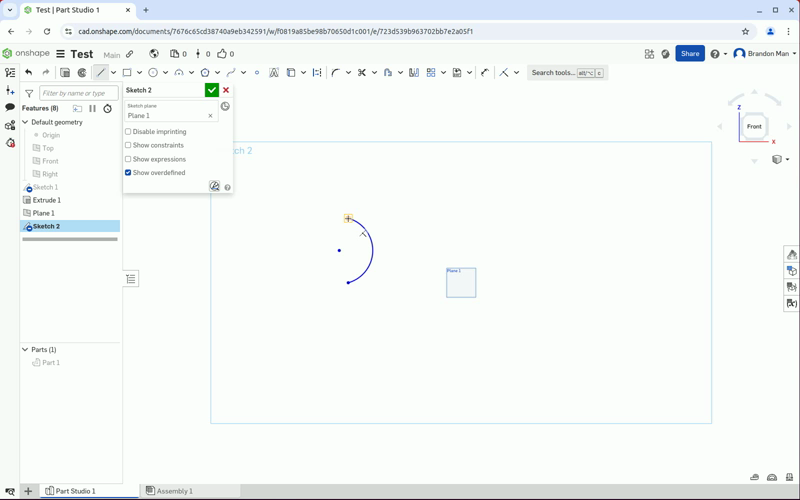
mouse_move(348, 282)
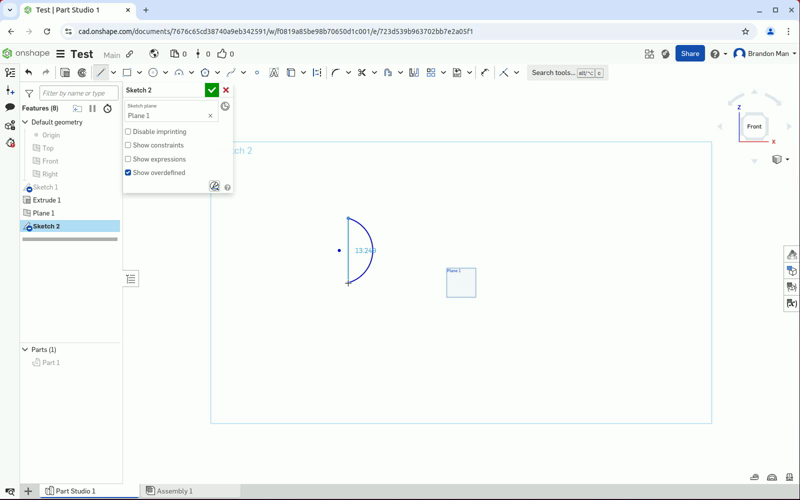
key_up(shift)
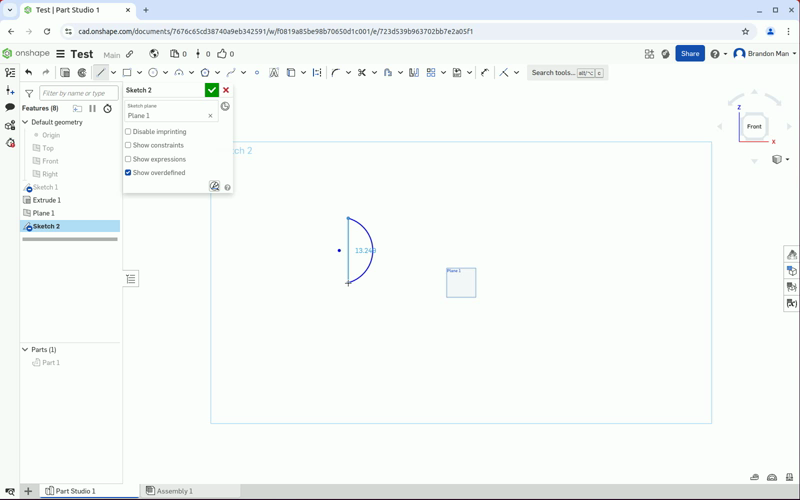
click(348, 282)
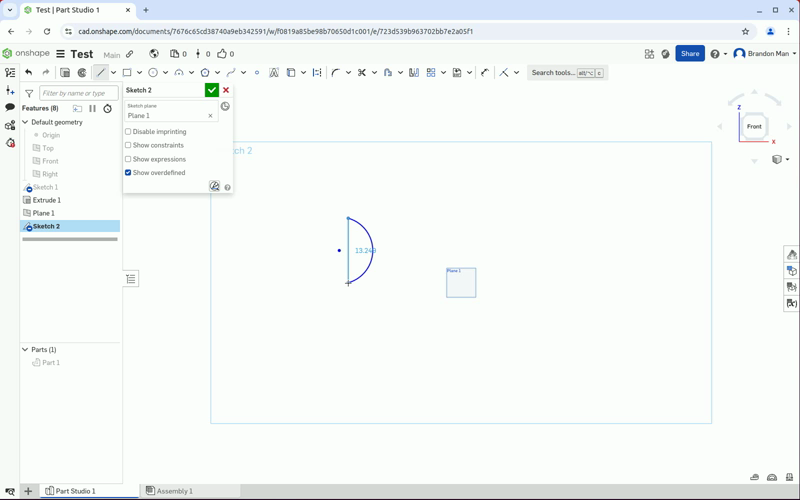
key(esc)
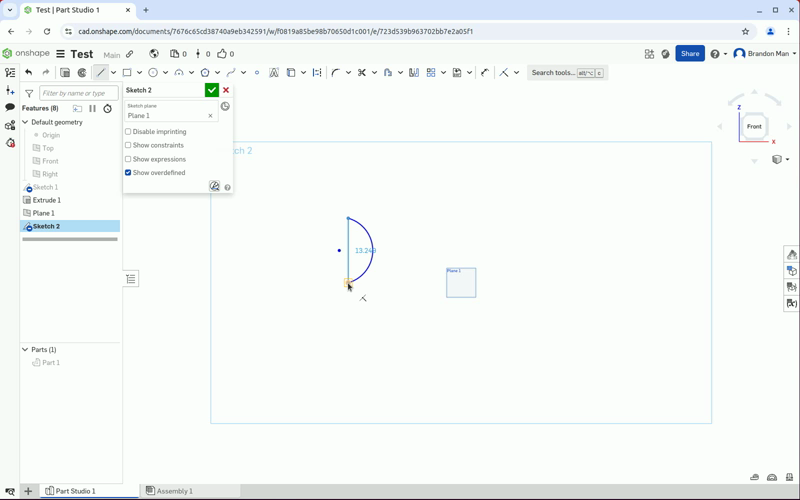
mouse_move(370, 258)
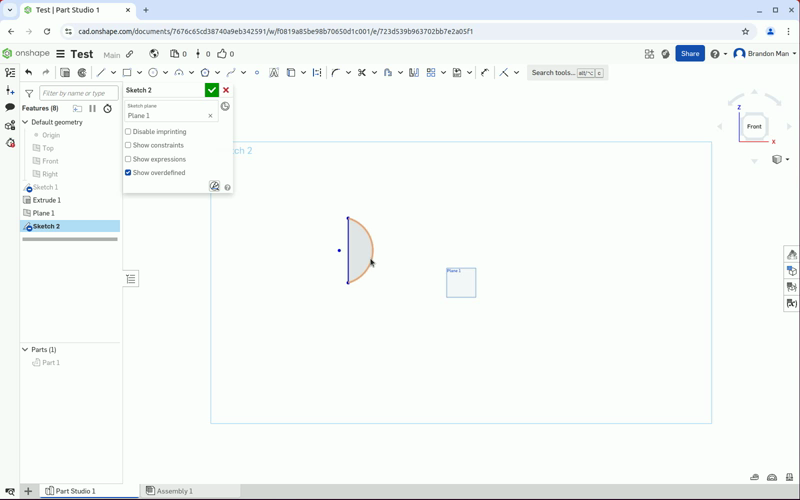
scroll(6)
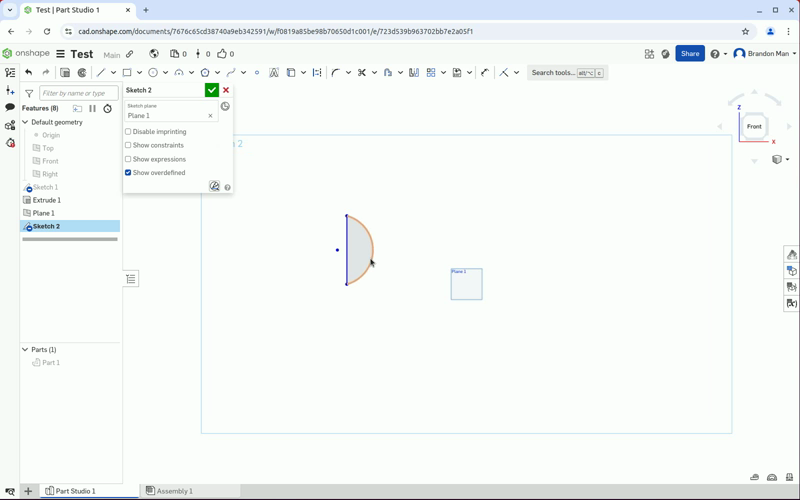
scroll(6)
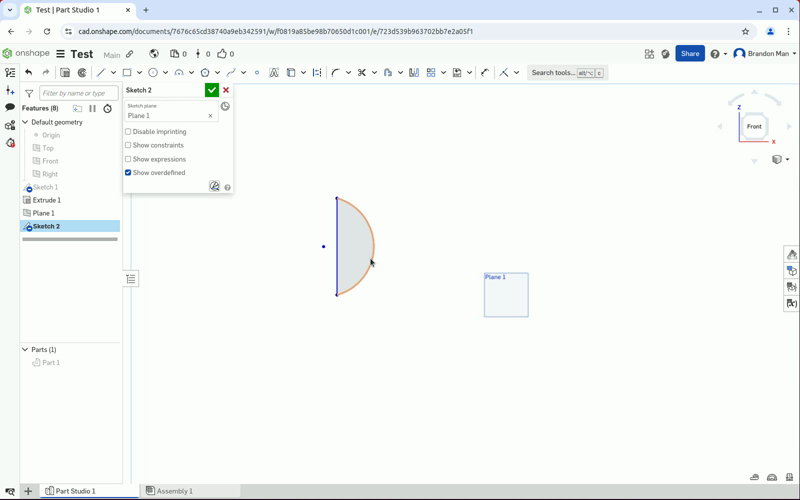
scroll(6)
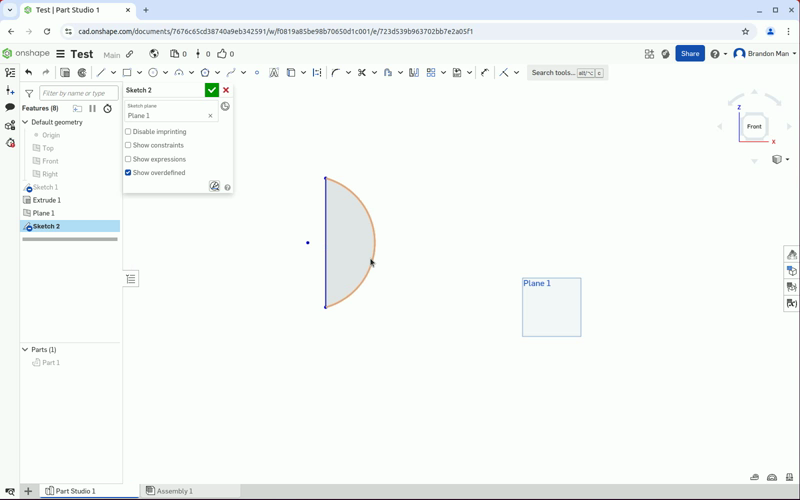
scroll(6)
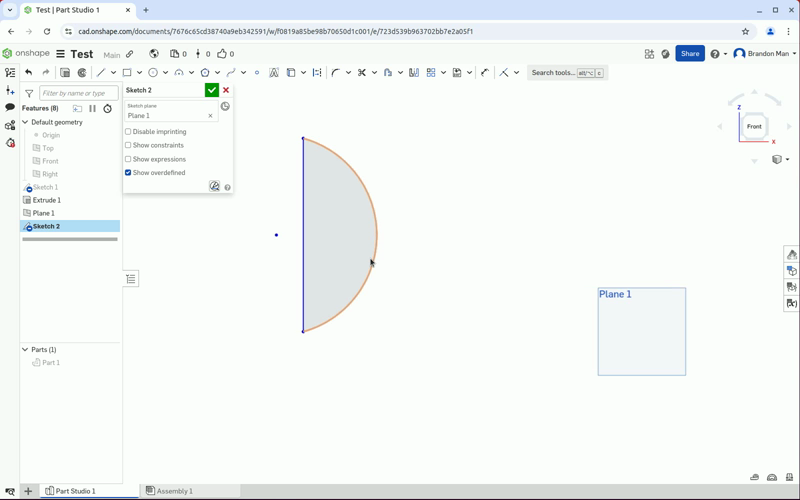
scroll(6)
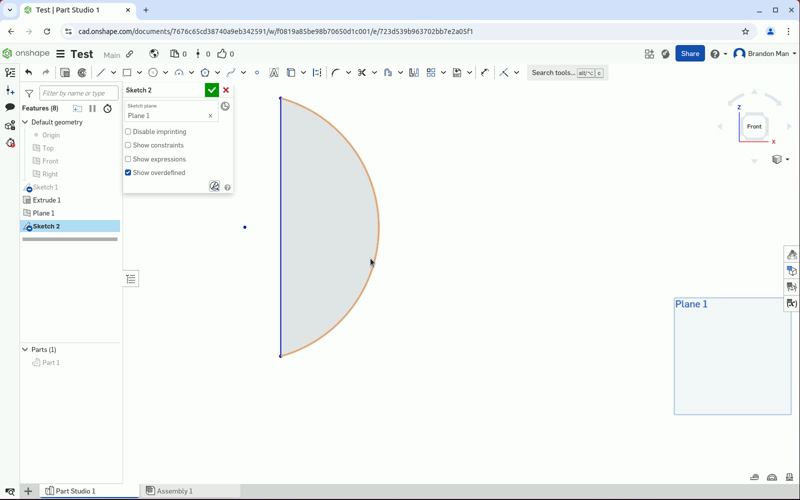
scroll(6)
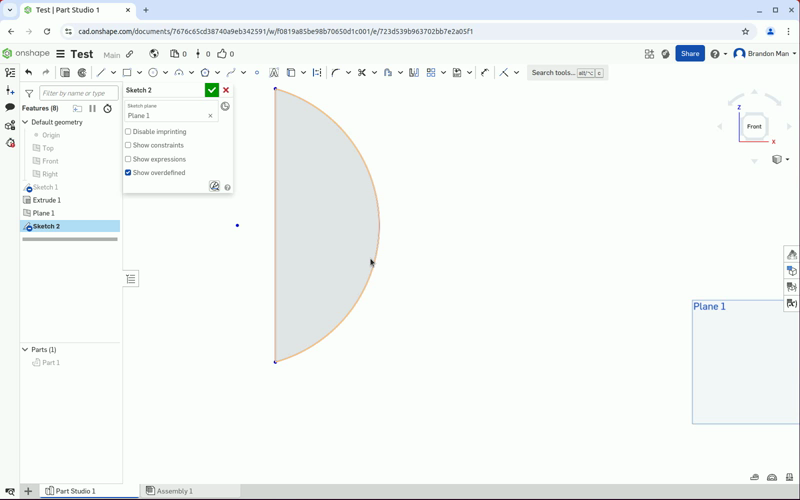
scroll(6)
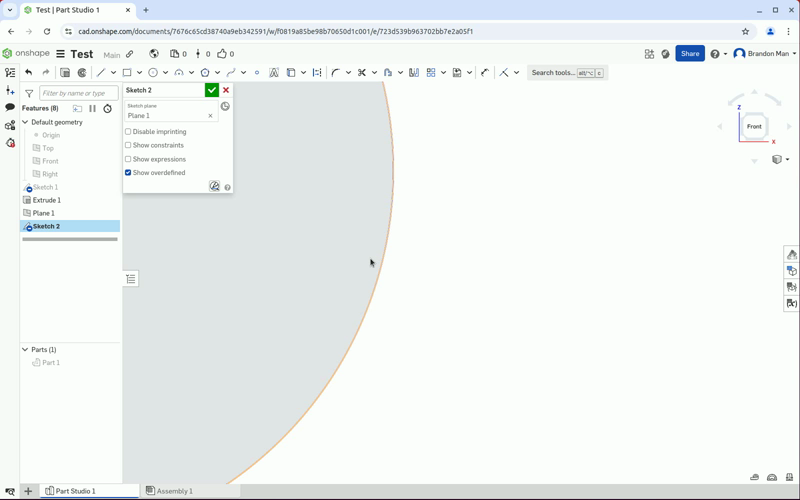
click(370, 258)
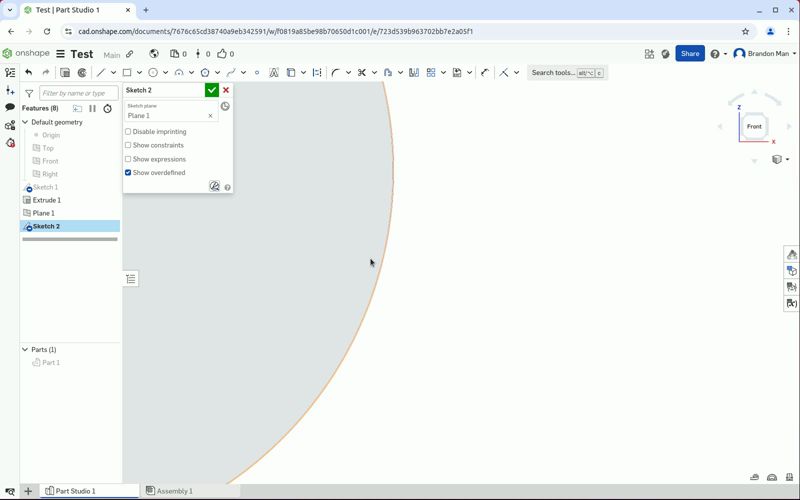
scroll(-6)
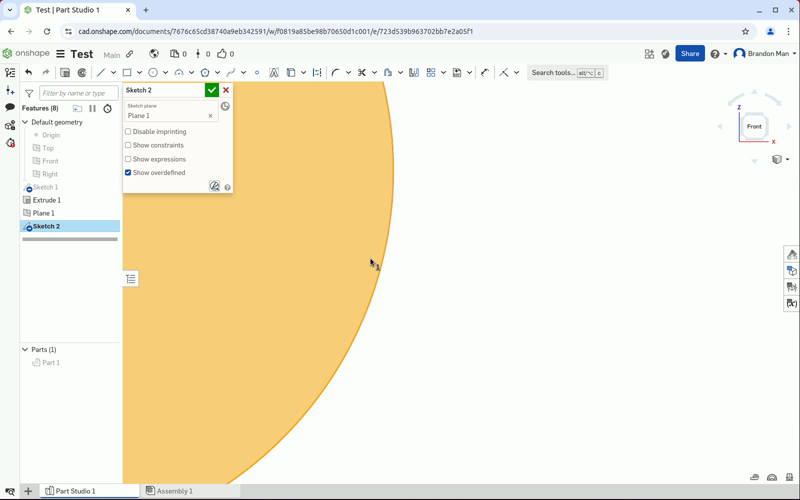
scroll(-6)
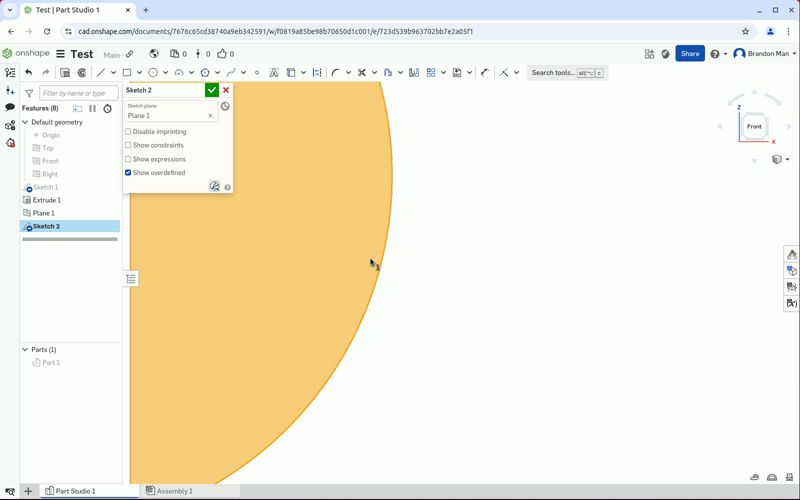
scroll(-6)
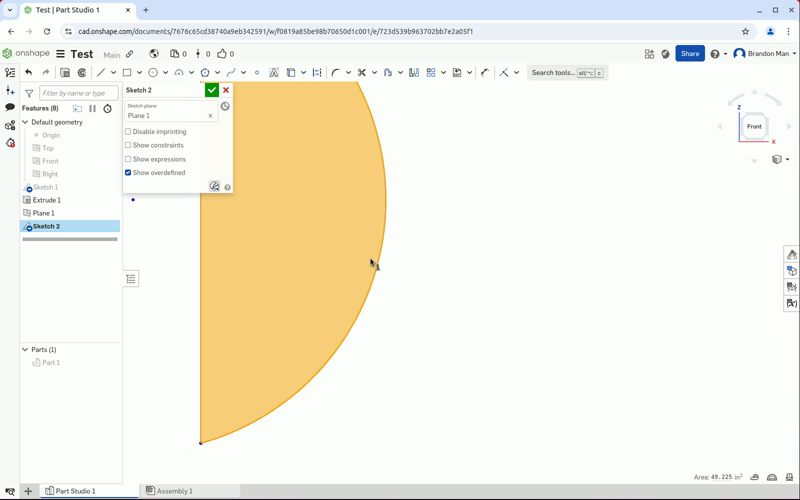
scroll(-6)
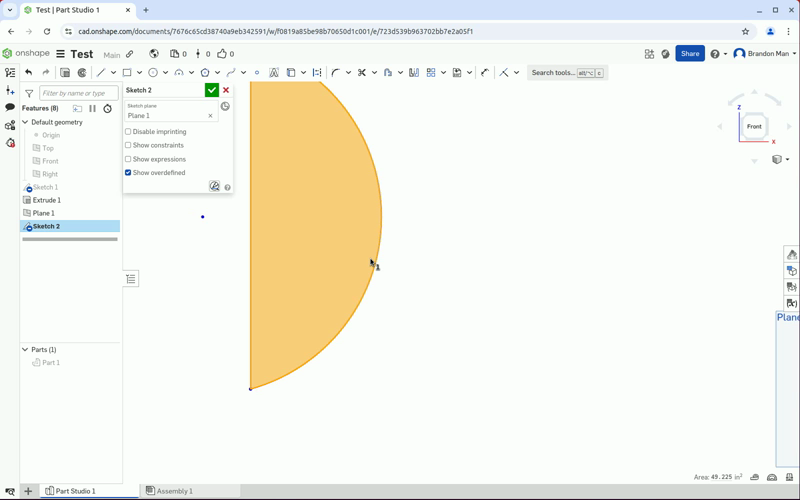
scroll(-6)
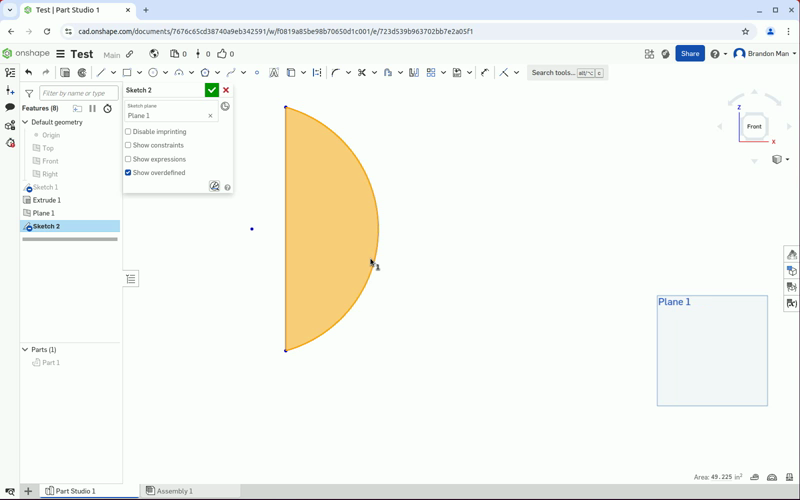
scroll(-6)
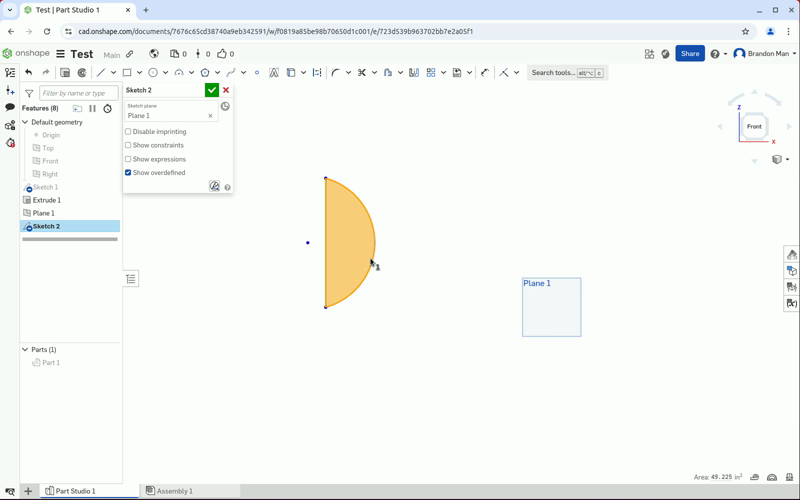
scroll(-6)
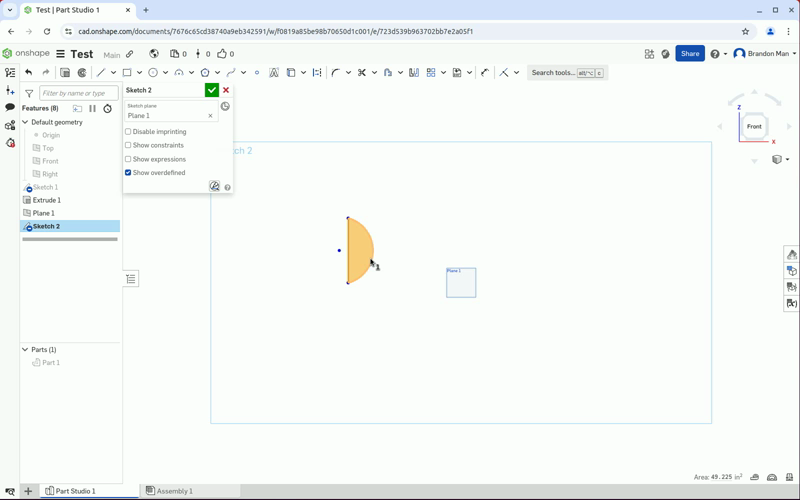
mouse_move(73, 352)
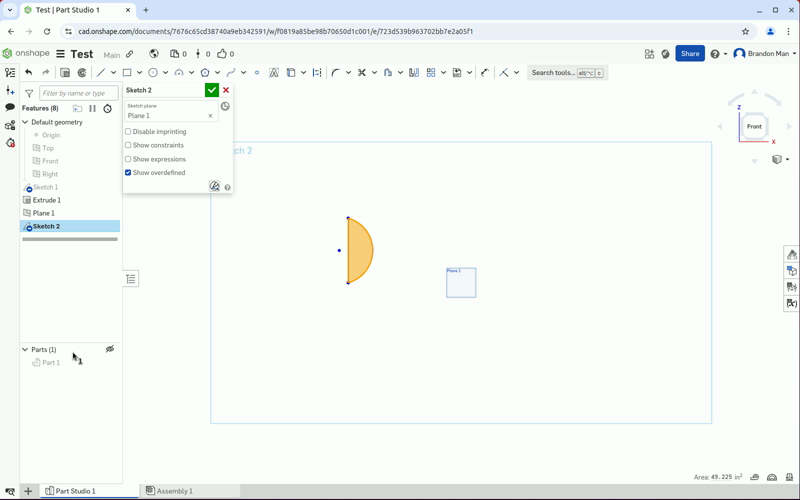
key(shift+y)
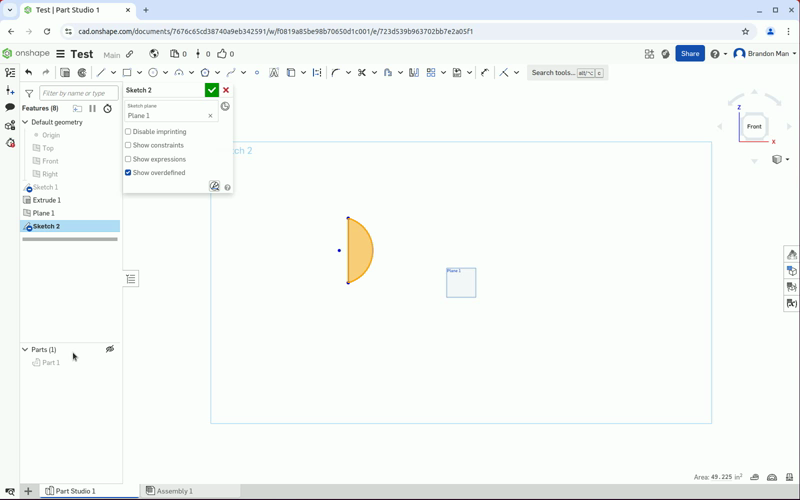
key(shift+e)
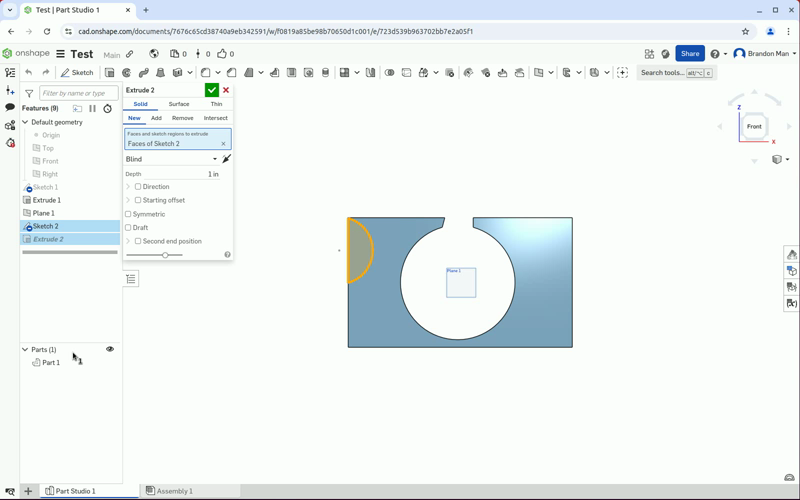
mouse_move(143, 106)
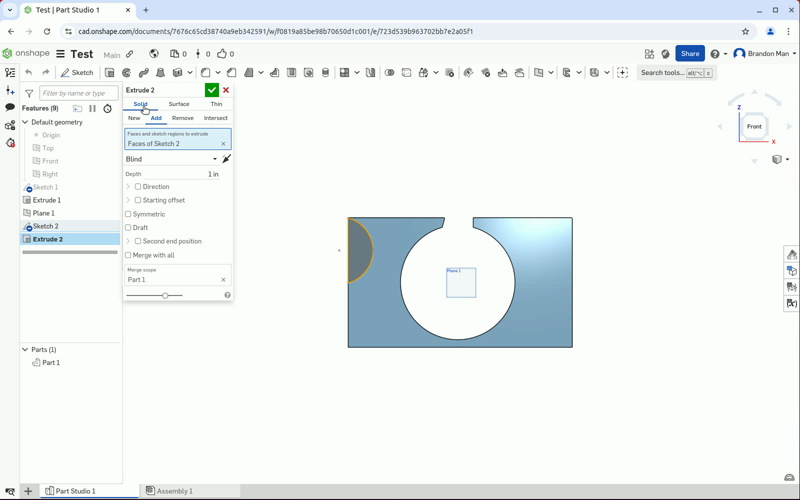
click(143, 106)
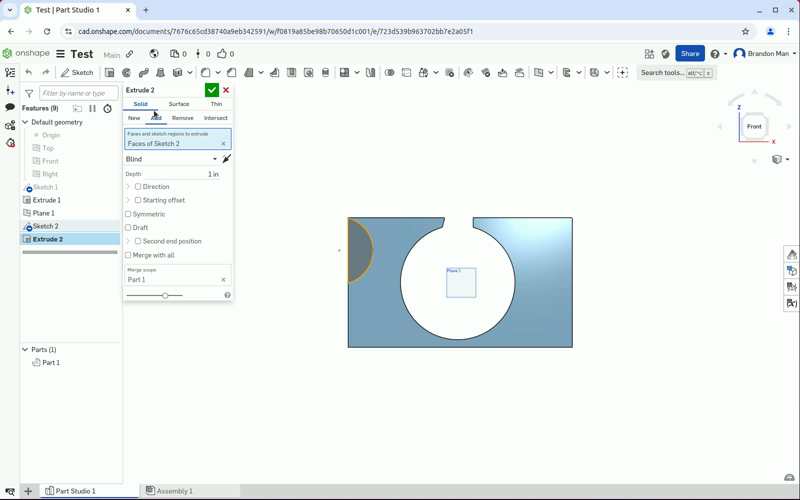
mouse_move(186, 120)
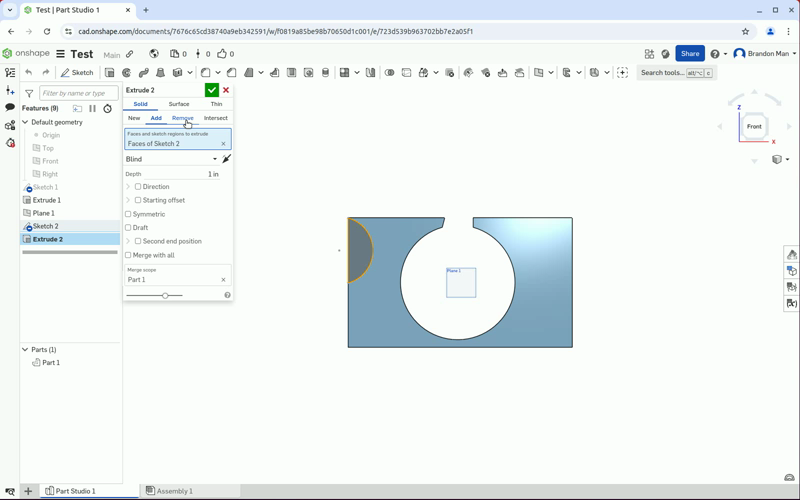
click(186, 120)
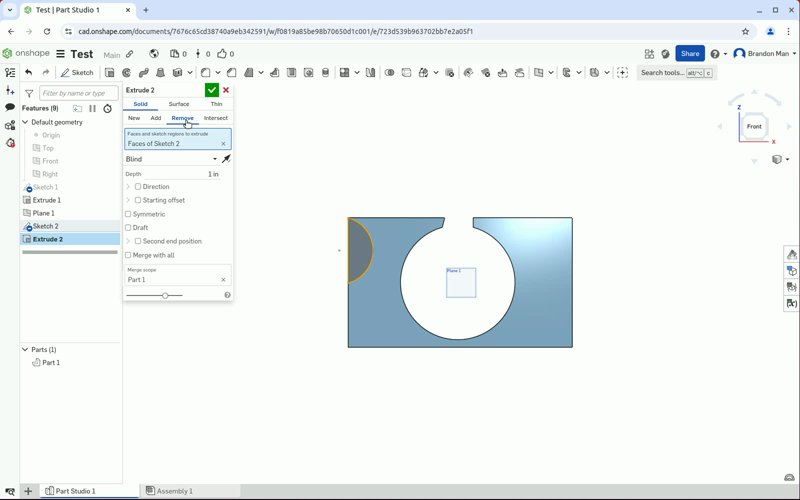
key(tab, 4)
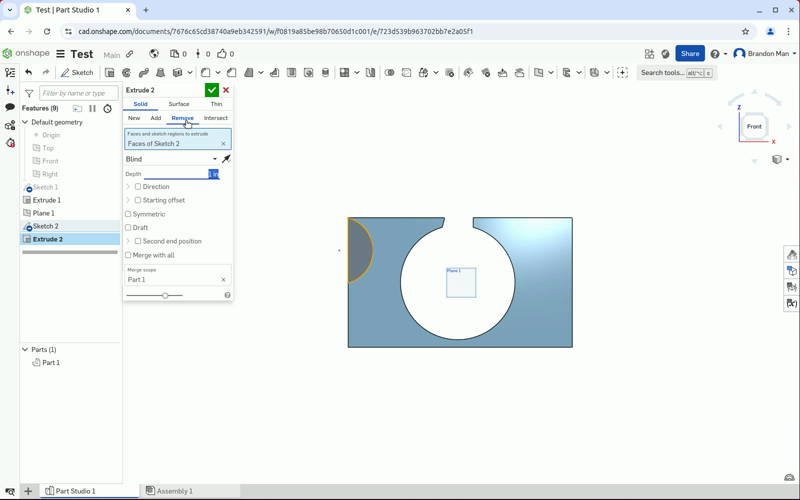
text(23.108)
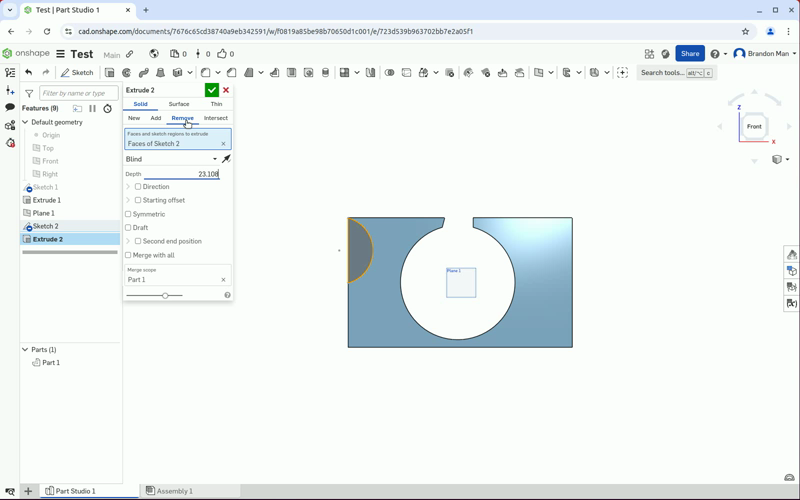
key(tab, 6)
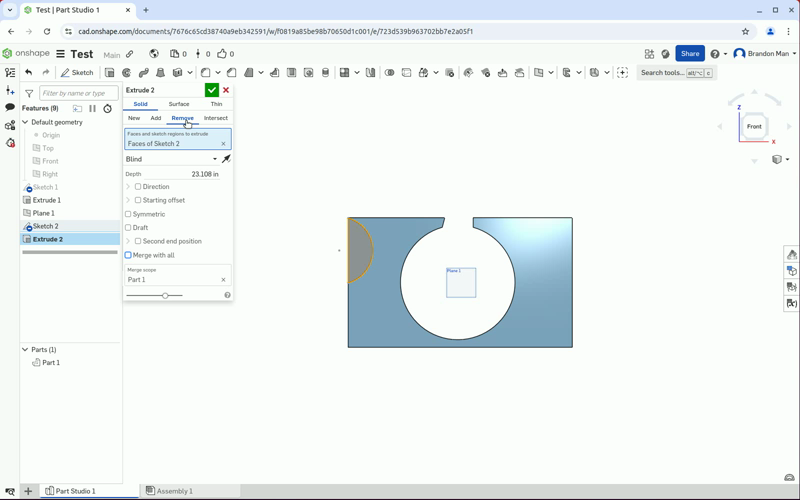
key(space)
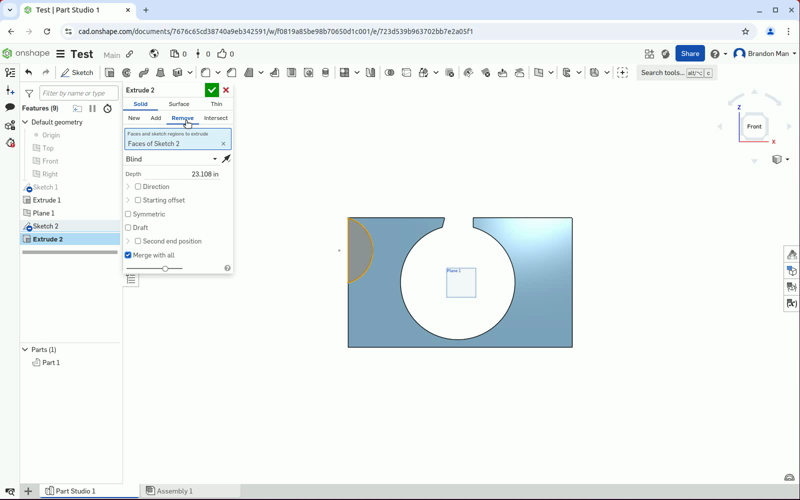
key(enter)
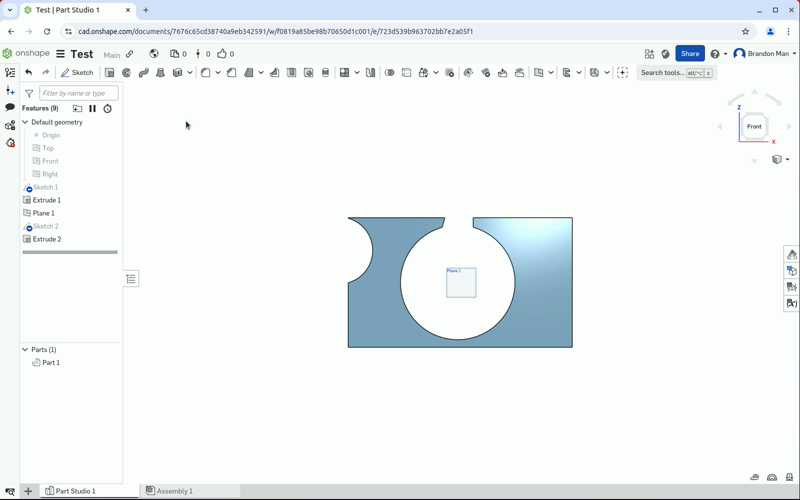
key(shift+h)
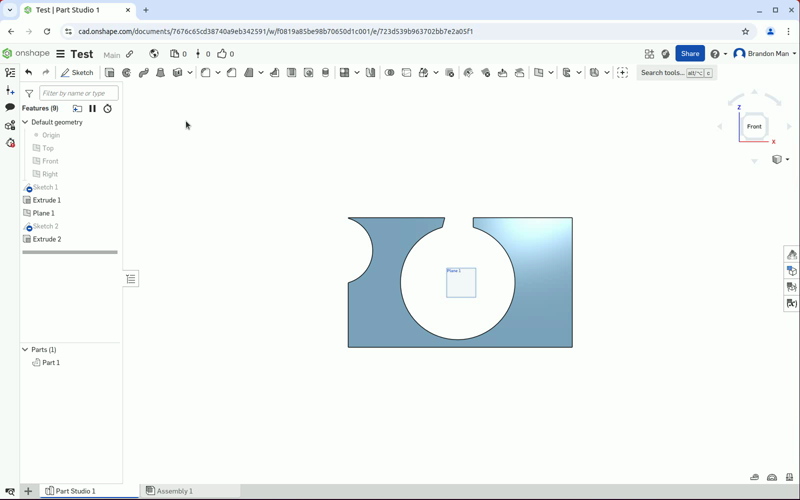
key(shift+h)
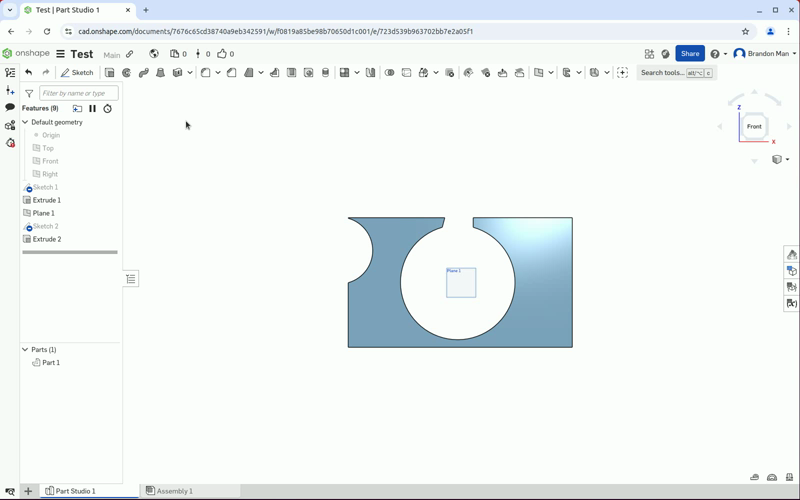
key(shift+7)
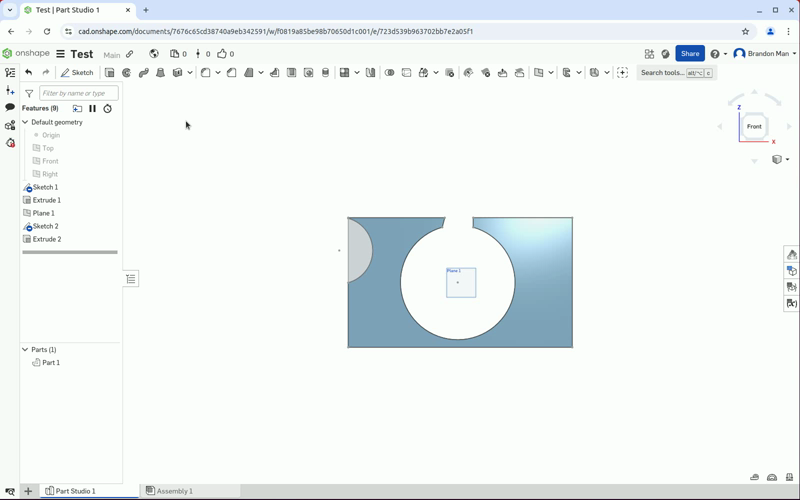
key(left, 2)
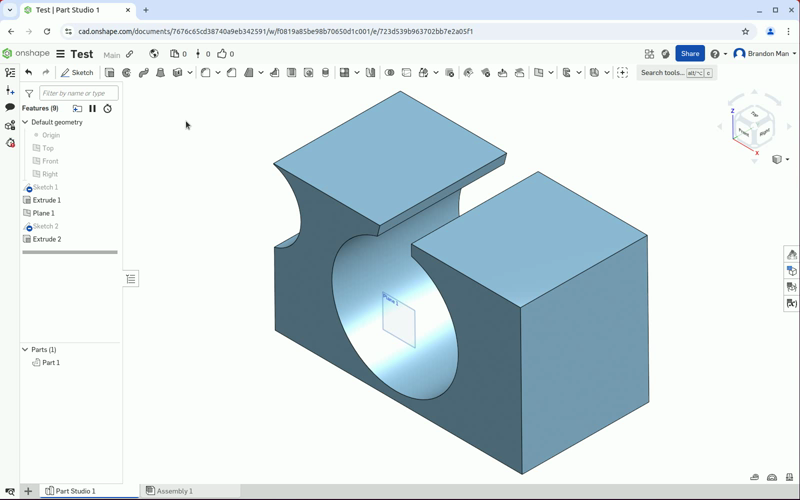
key(down, 2)
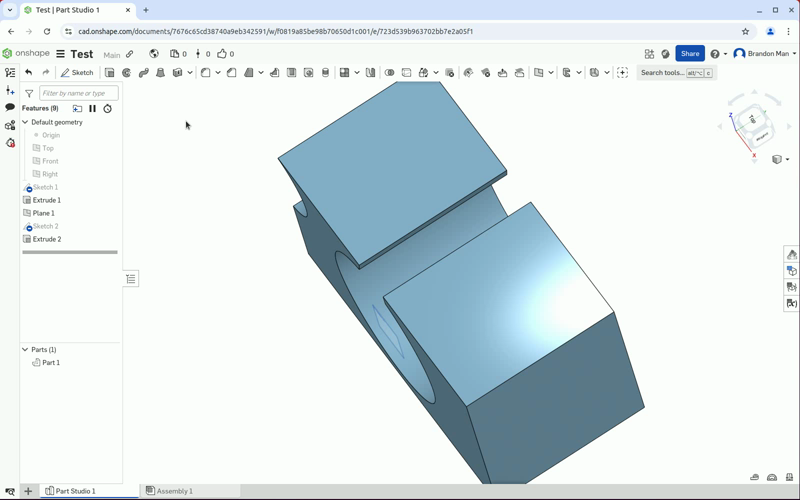
key(up, 2)
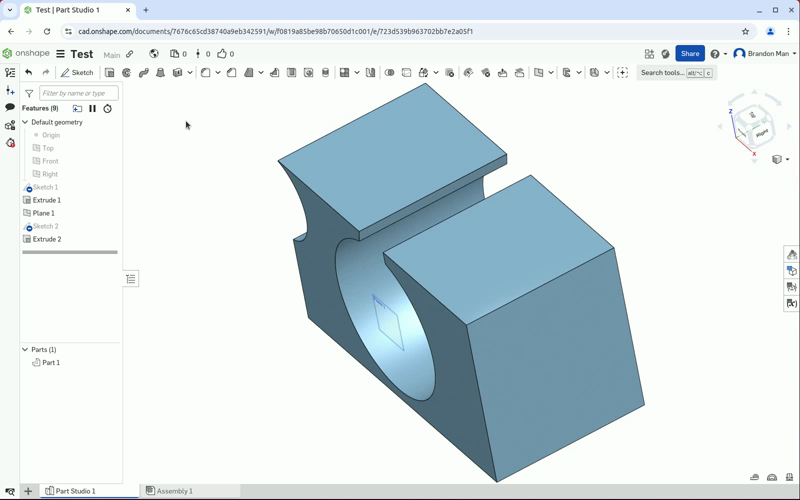
key(right, 2)
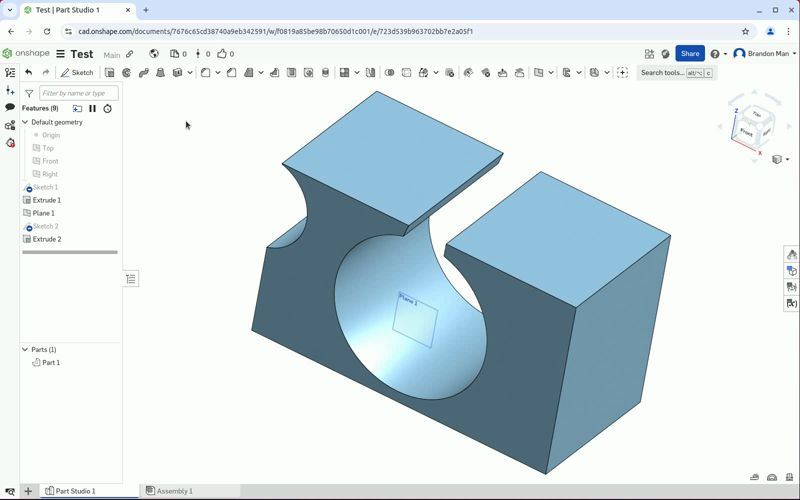
mouse_move(73, 189)
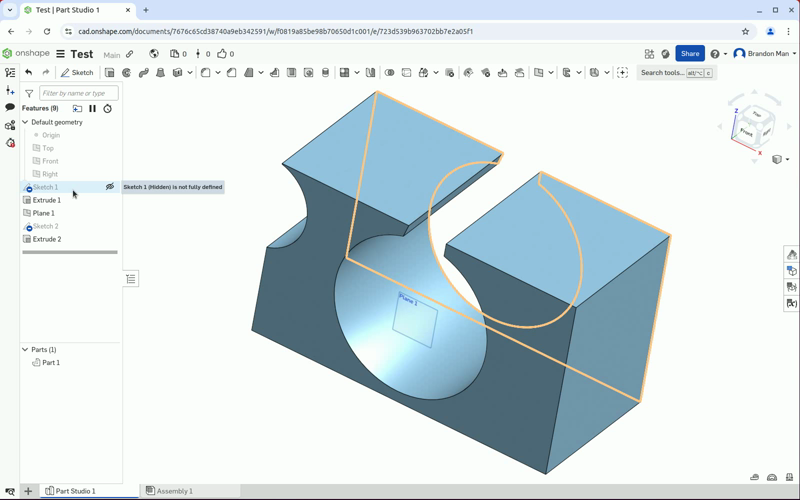
click(73, 189)